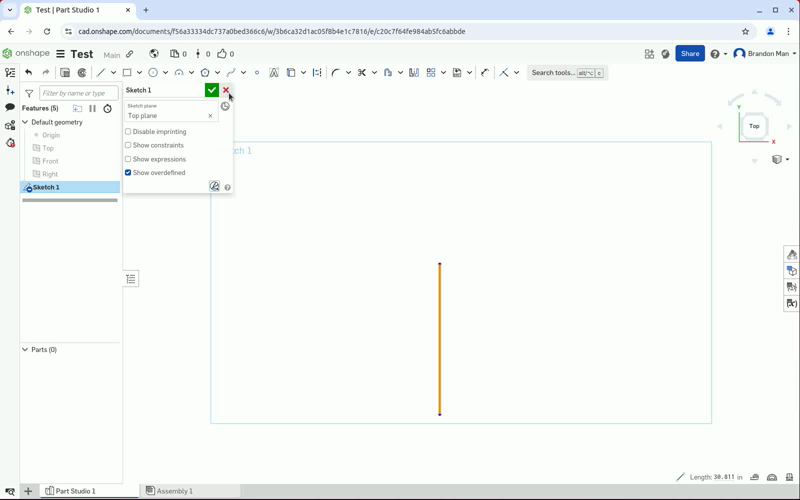
key(shift+h)
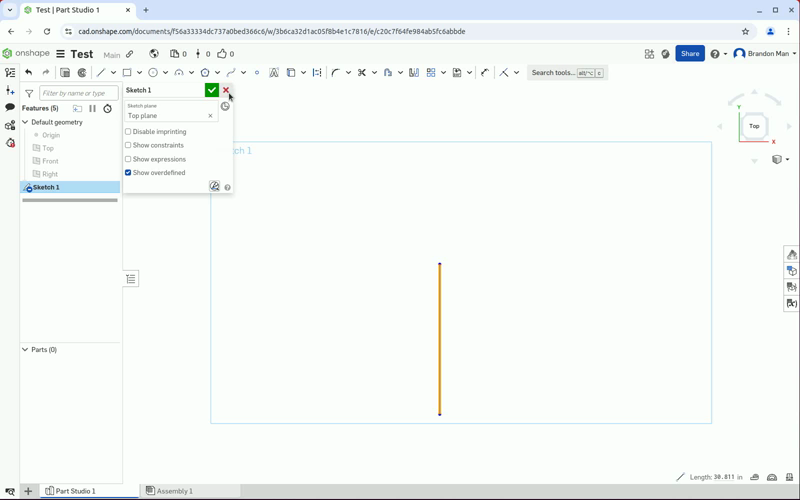
key(shift+s)
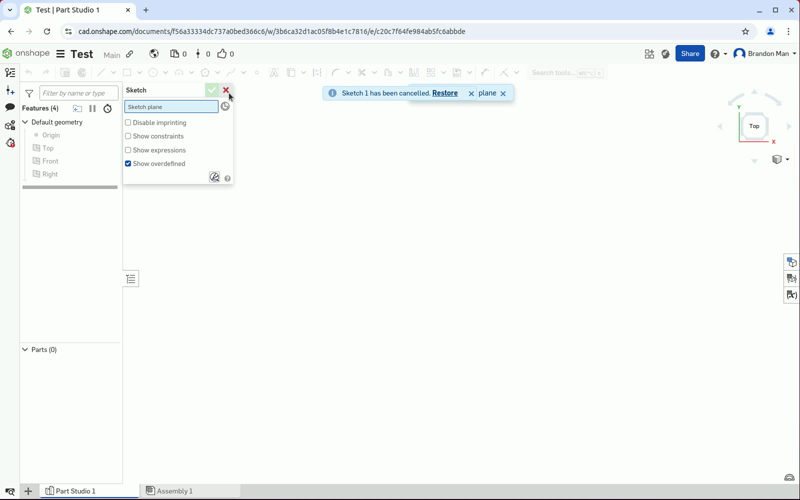
mouse_move(73, 150)
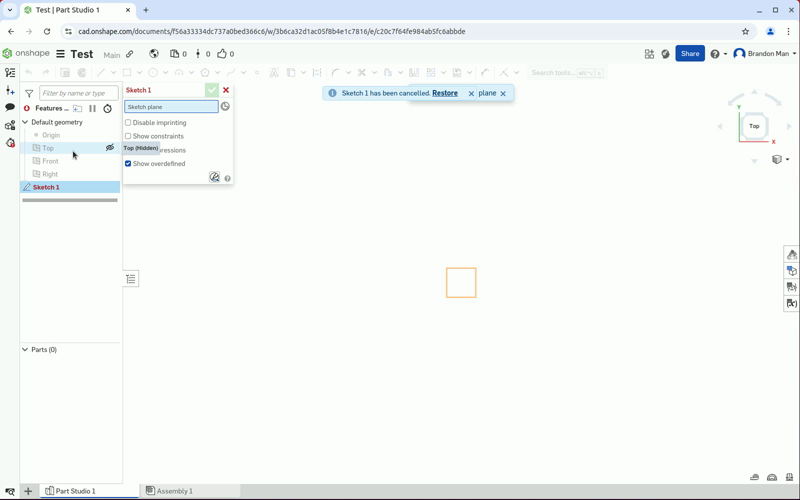
click(73, 150)
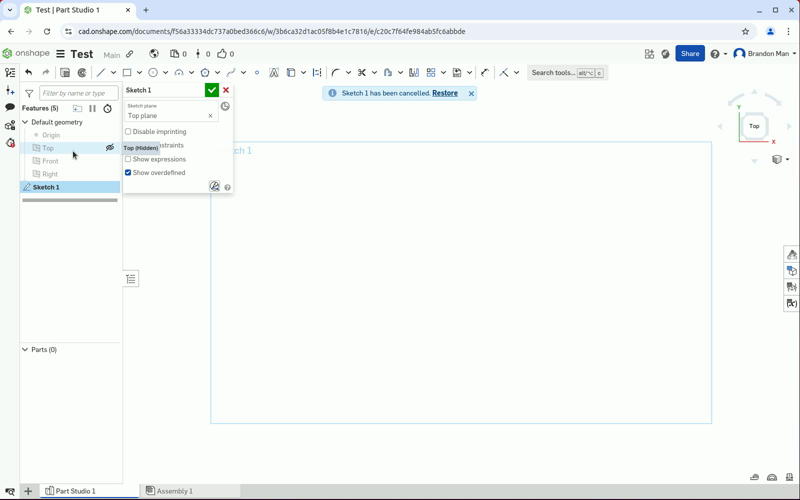
mouse_move(73, 352)
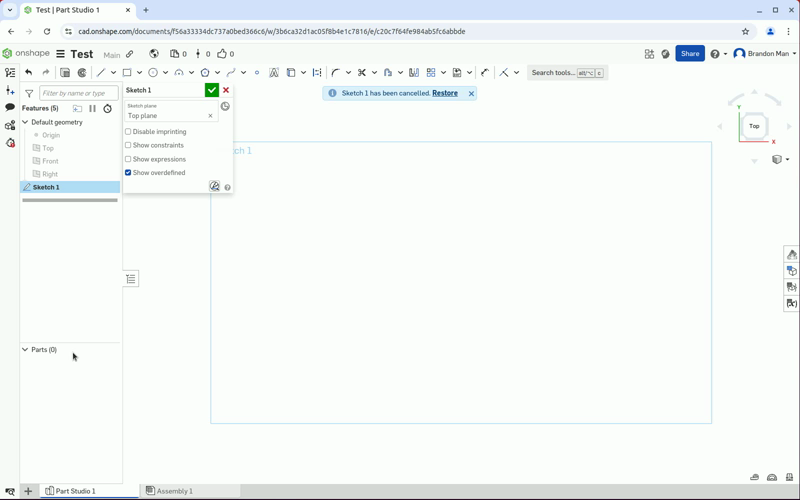
key(y)
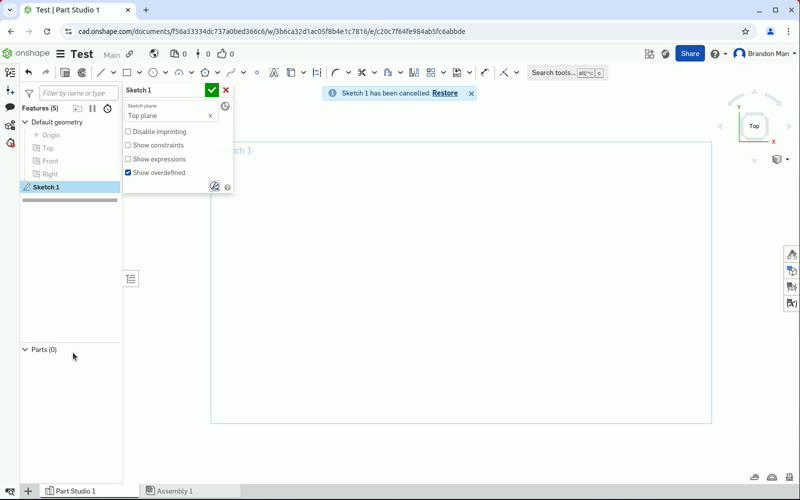
key(l)
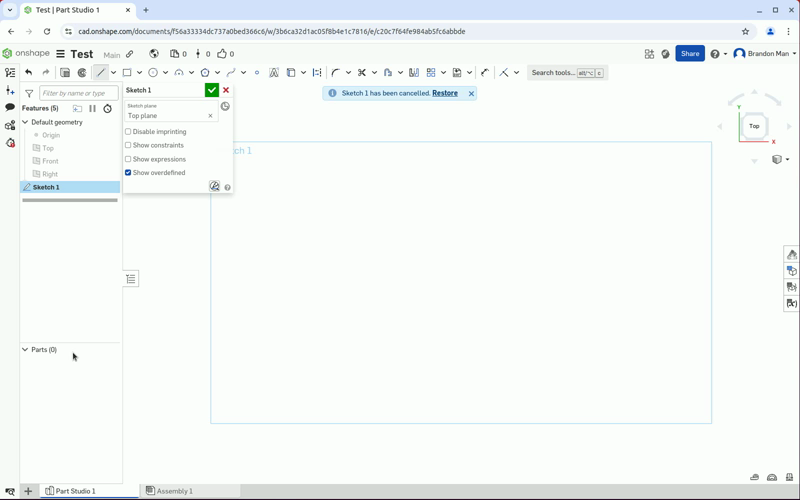
key_down(shift)
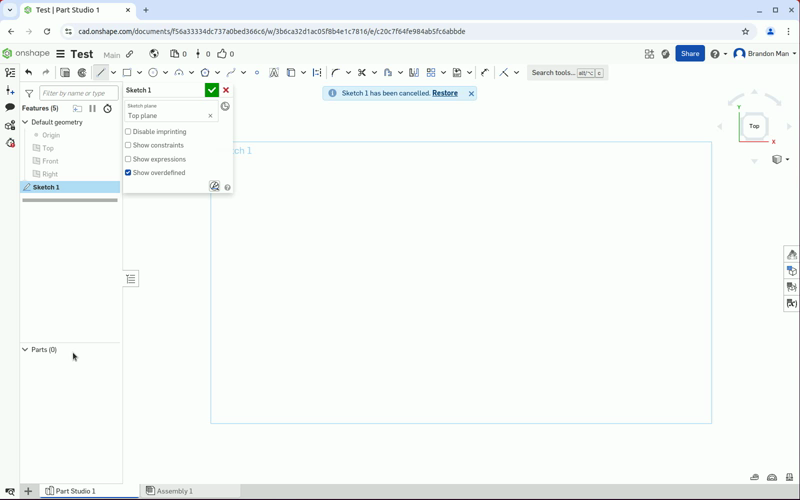
mouse_move(348, 367)
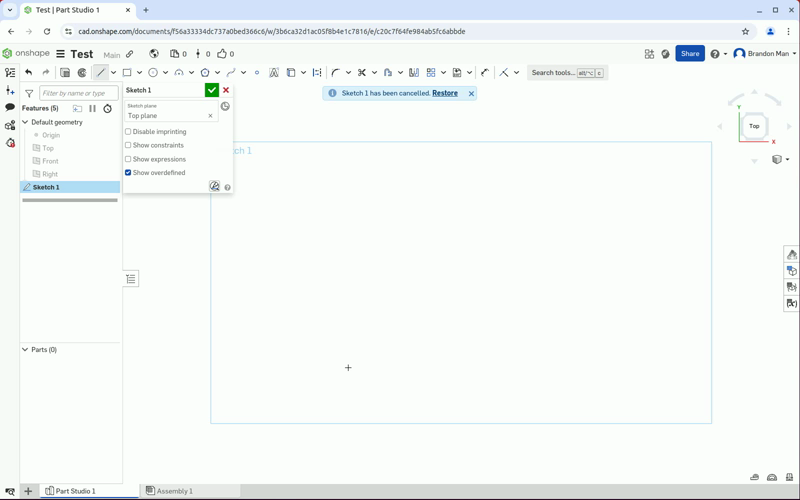
click(348, 367)
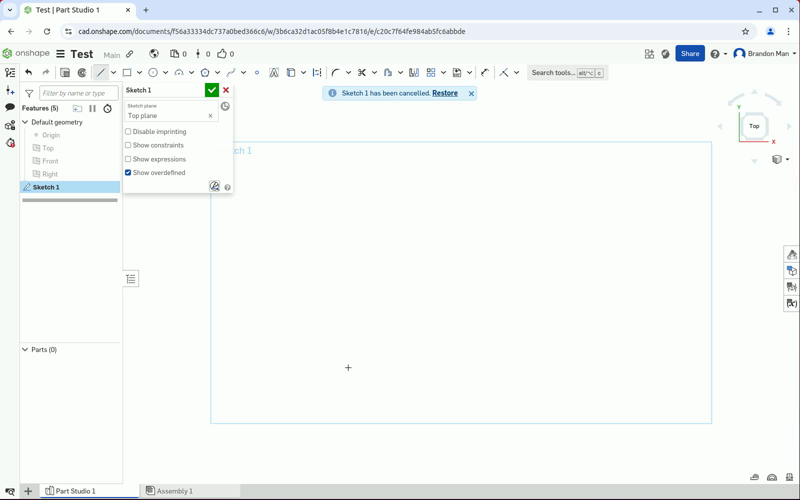
key_up(shift)
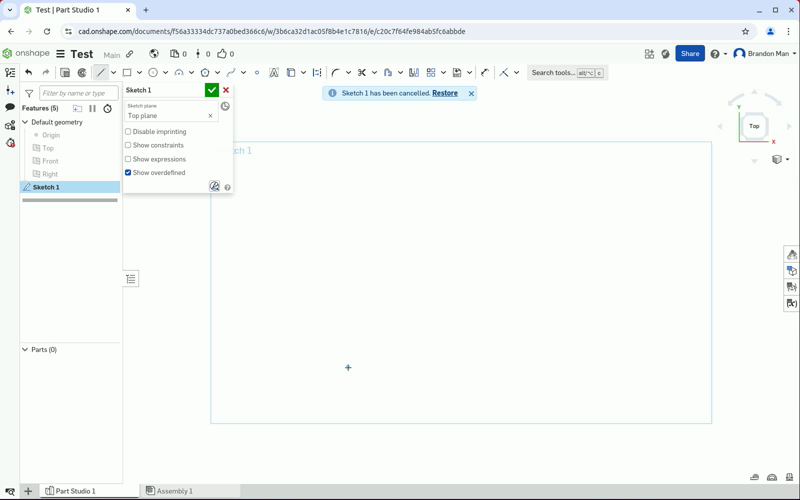
key_down(shift)
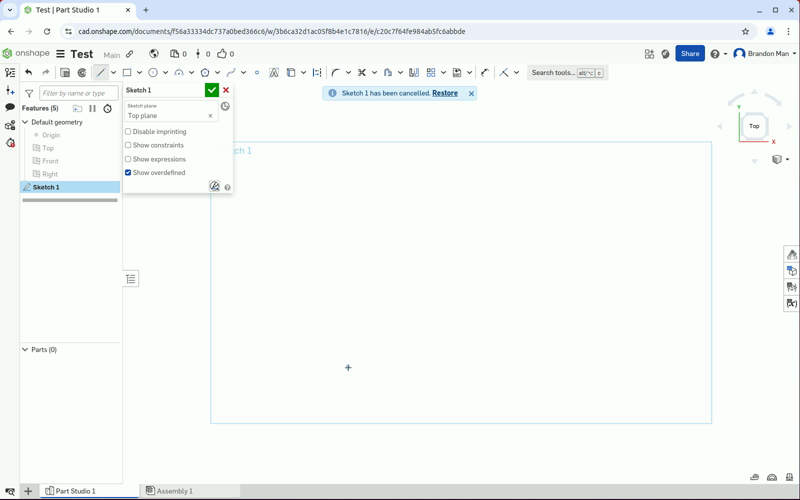
mouse_move(572, 367)
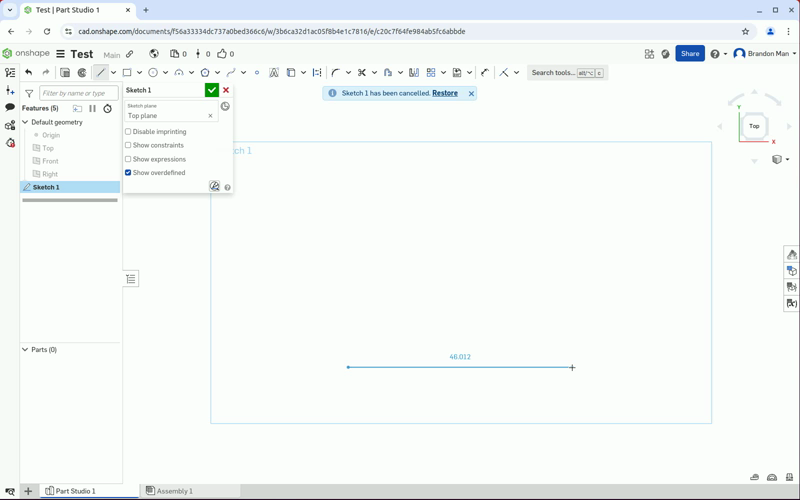
click(572, 367)
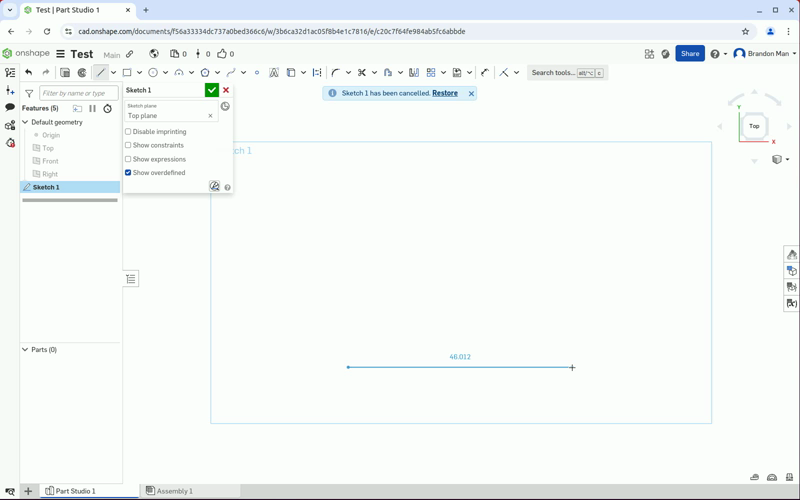
key_up(shift)
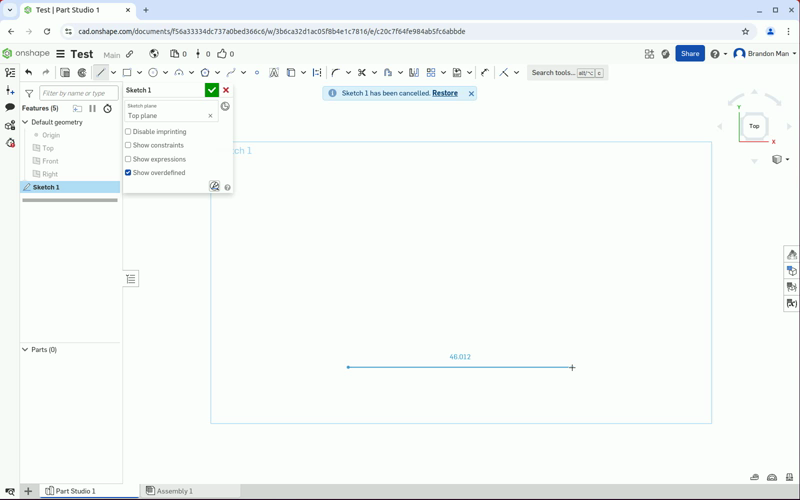
key_down(shift)
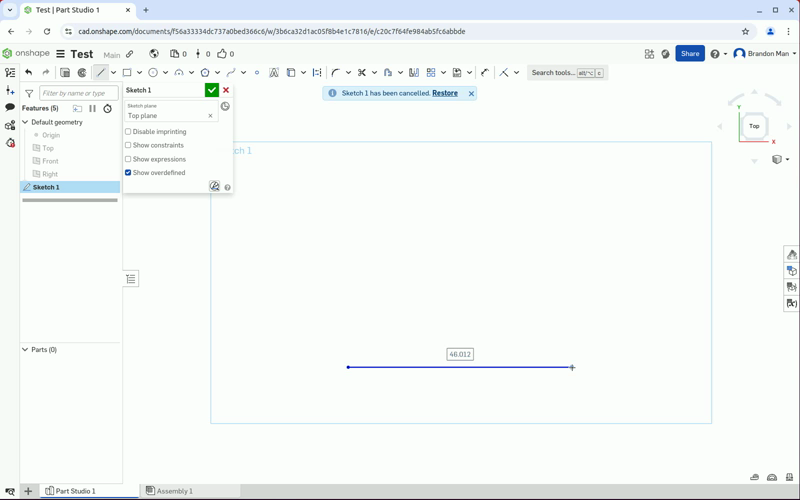
mouse_move(572, 199)
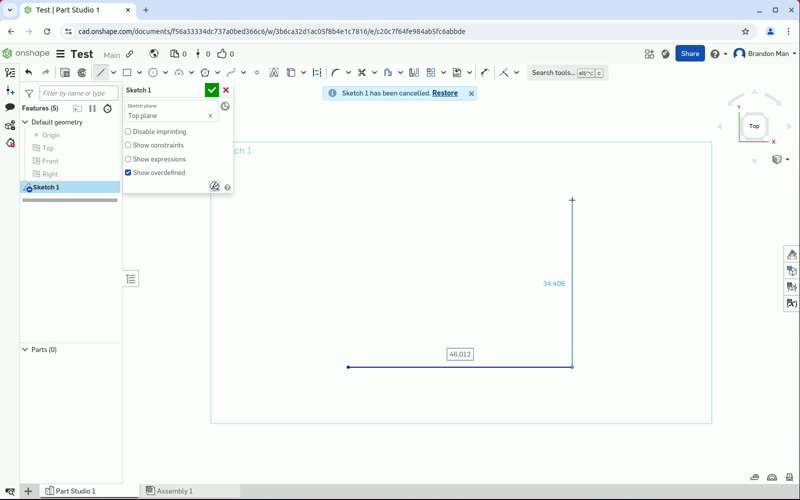
click(572, 199)
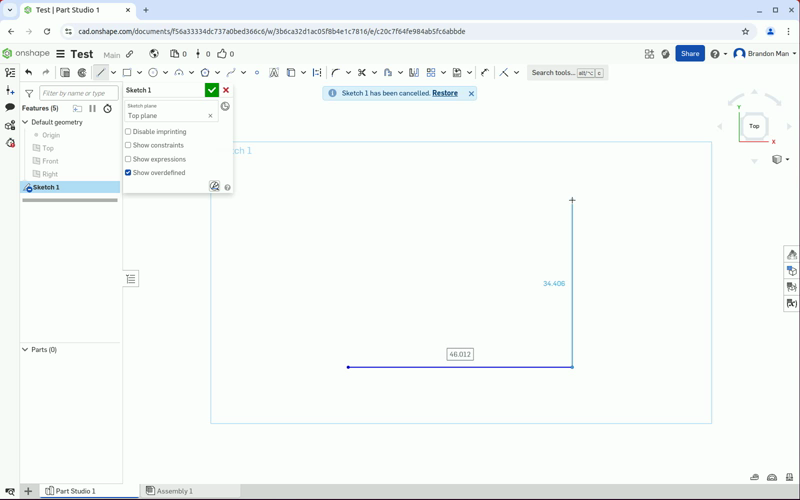
key_up(shift)
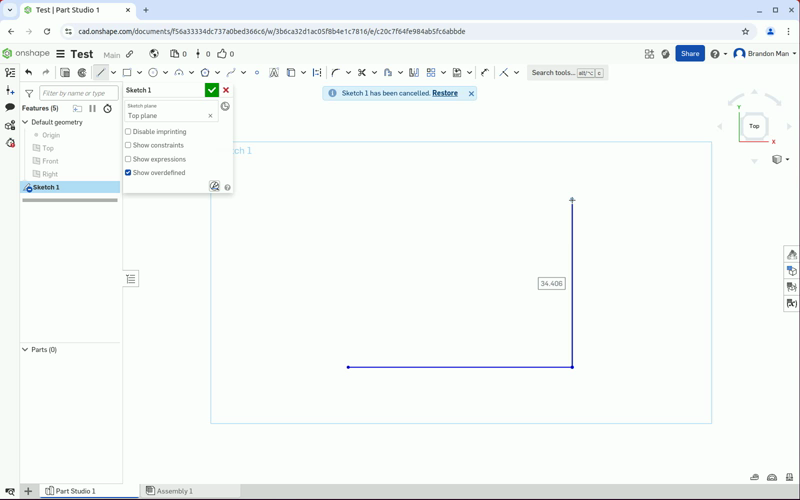
key_down(shift)
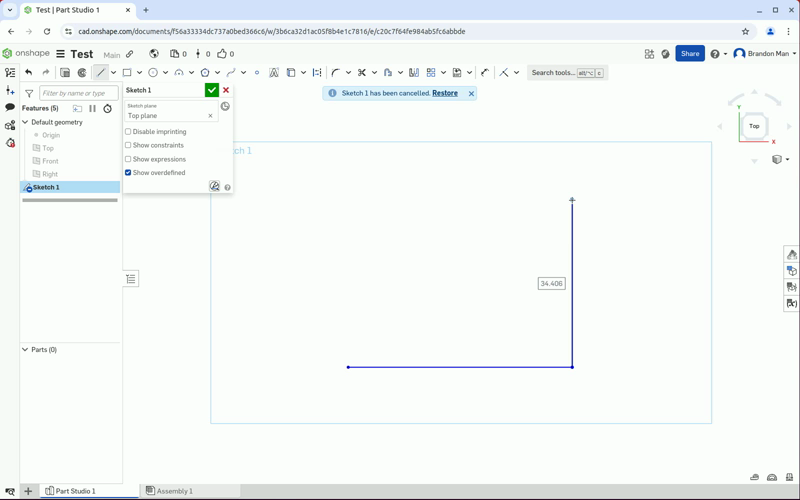
mouse_move(348, 199)
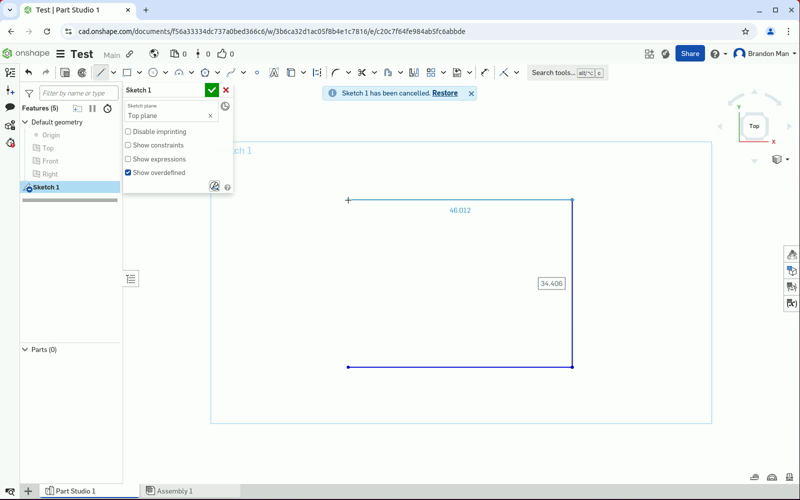
click(348, 199)
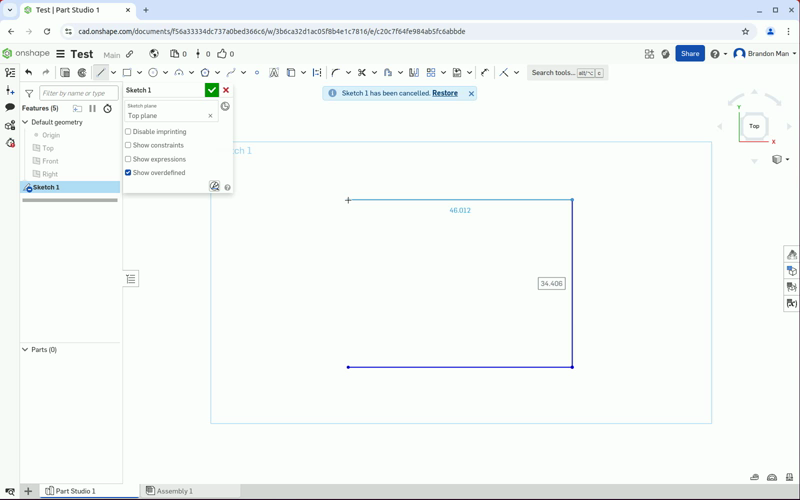
key_up(shift)
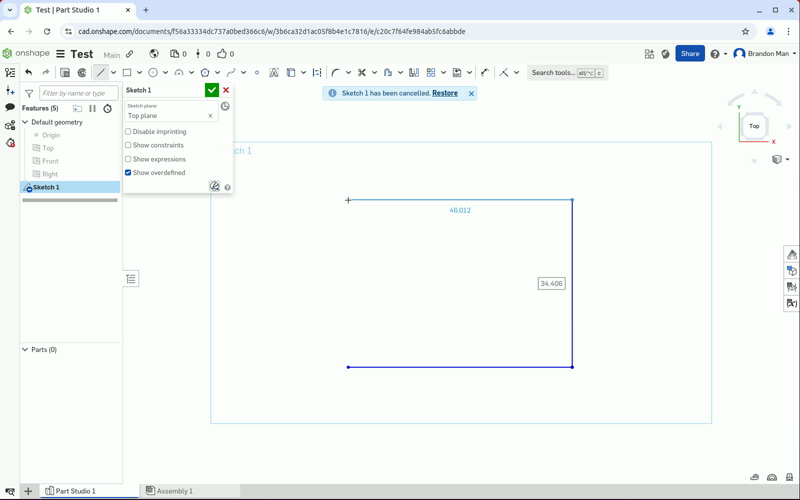
key_down(shift)
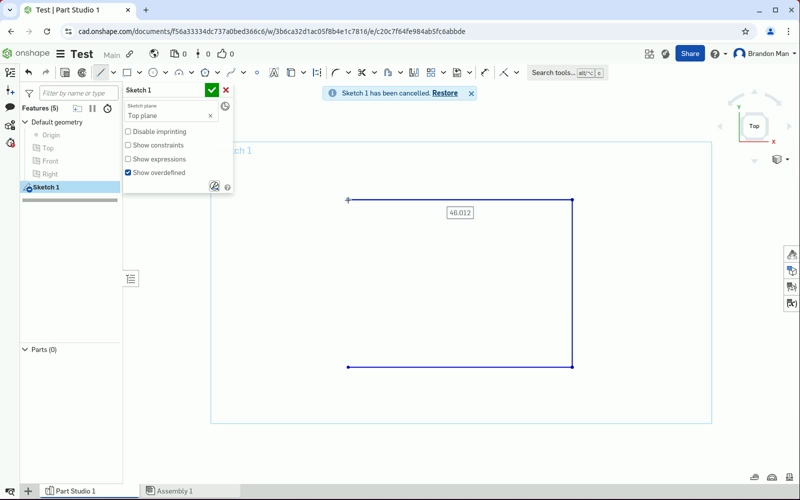
mouse_move(348, 367)
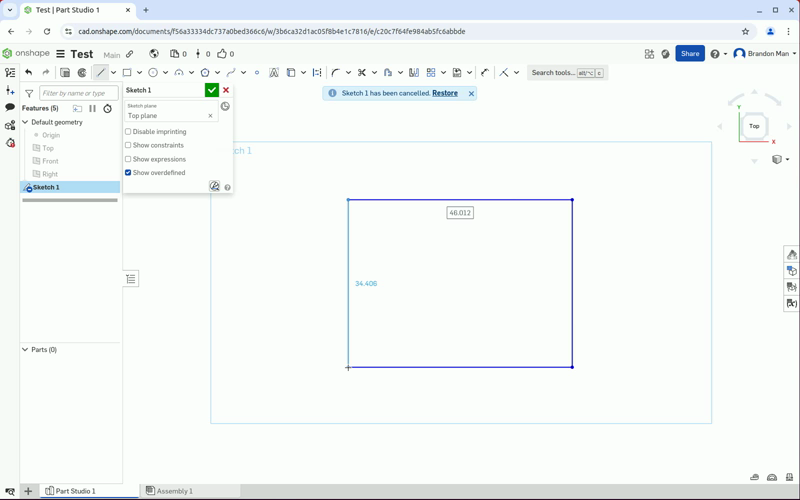
key_up(shift)
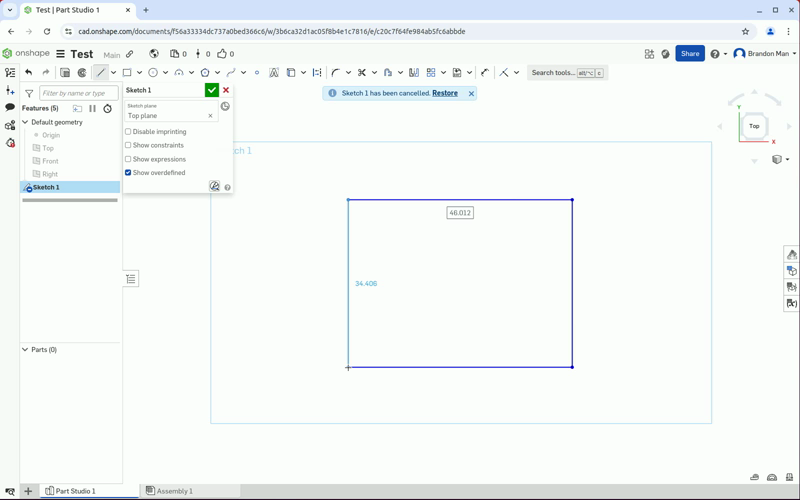
click(348, 367)
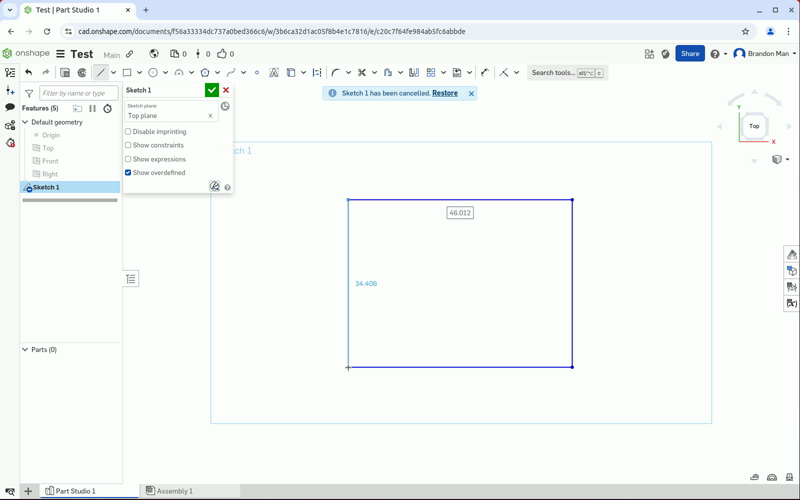
key(esc)
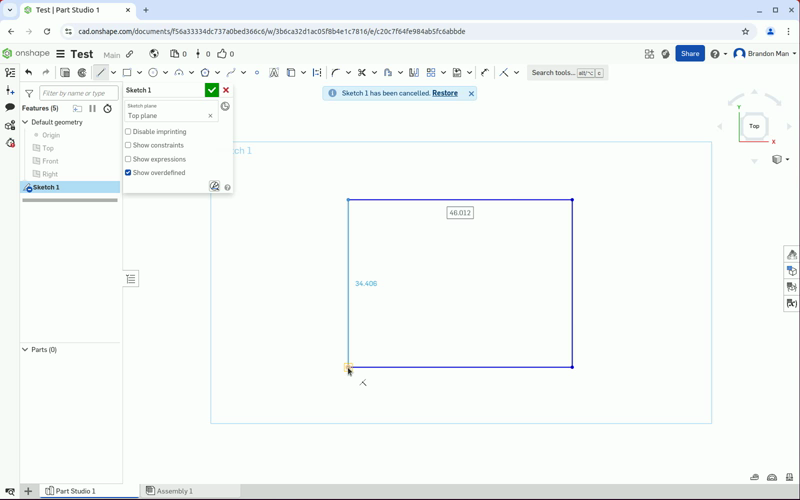
key(l)
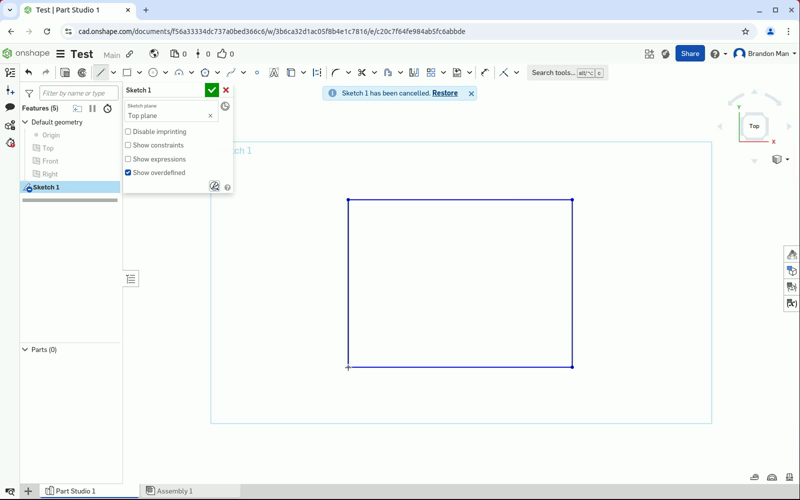
key_down(shift)
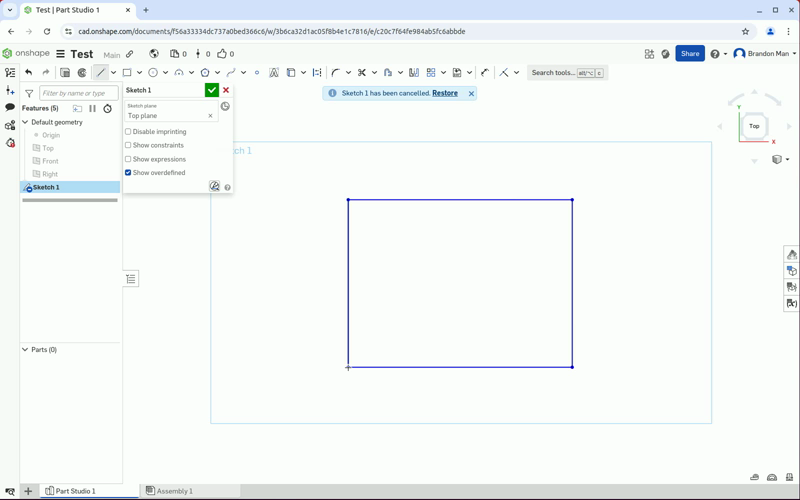
mouse_move(359, 355)
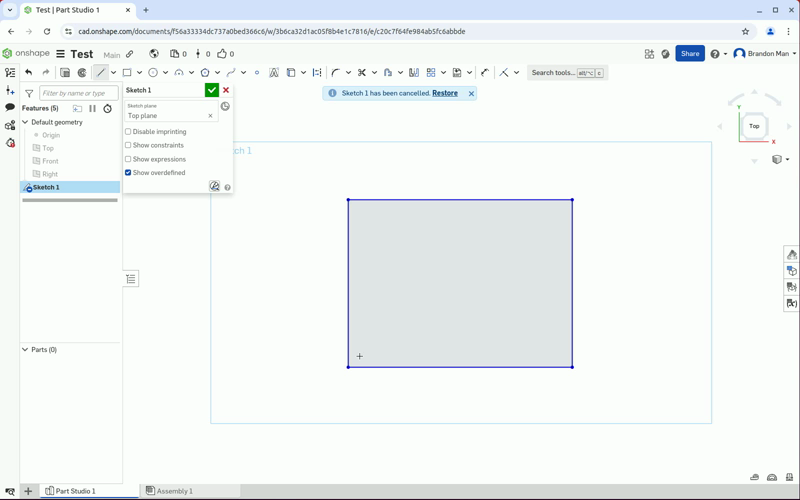
click(359, 355)
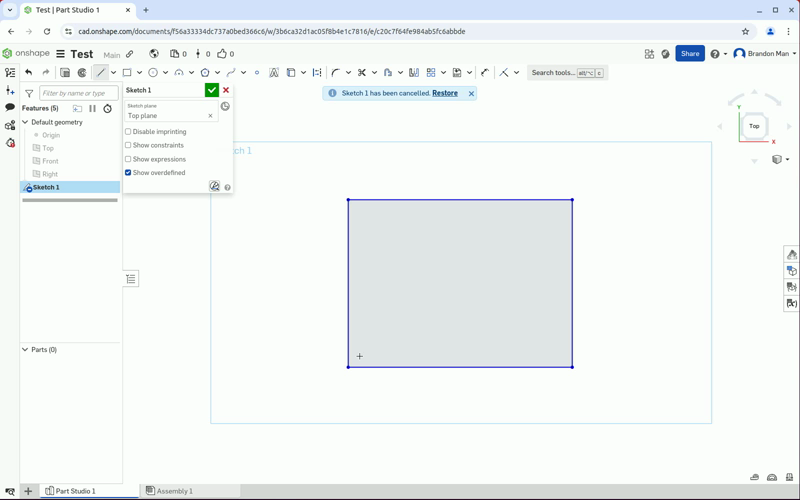
key_up(shift)
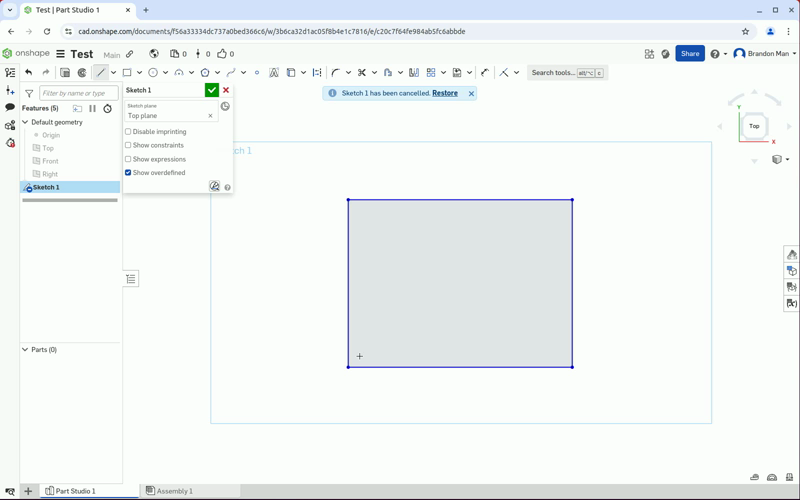
key_down(shift)
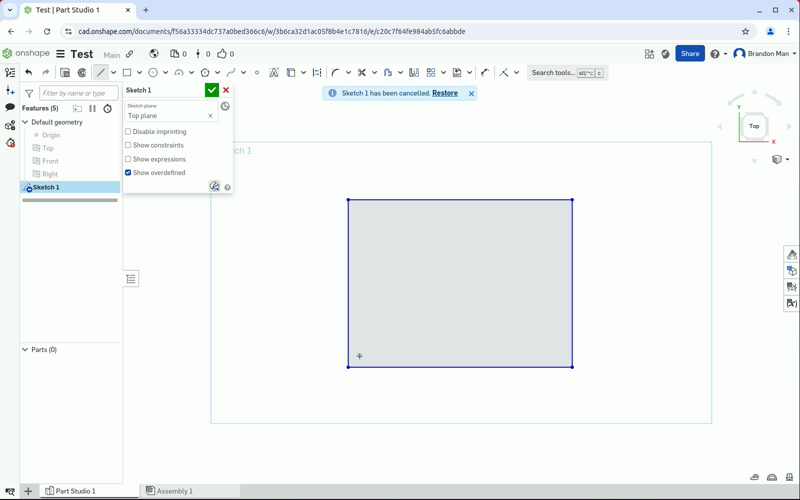
mouse_move(560, 355)
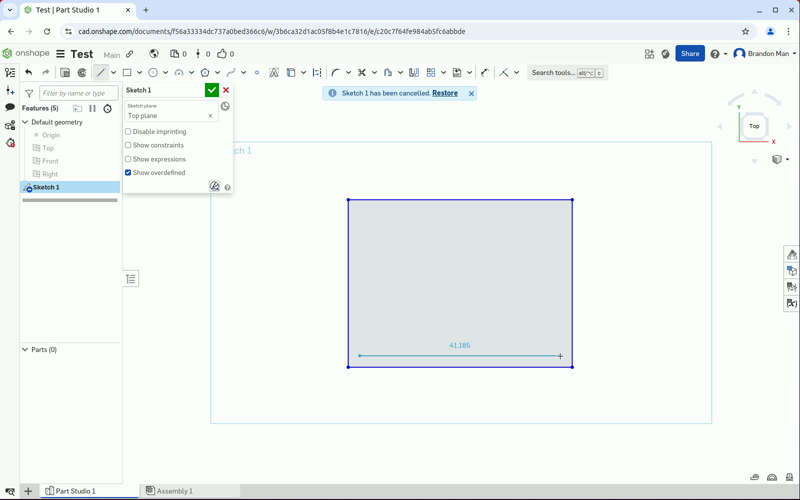
click(560, 355)
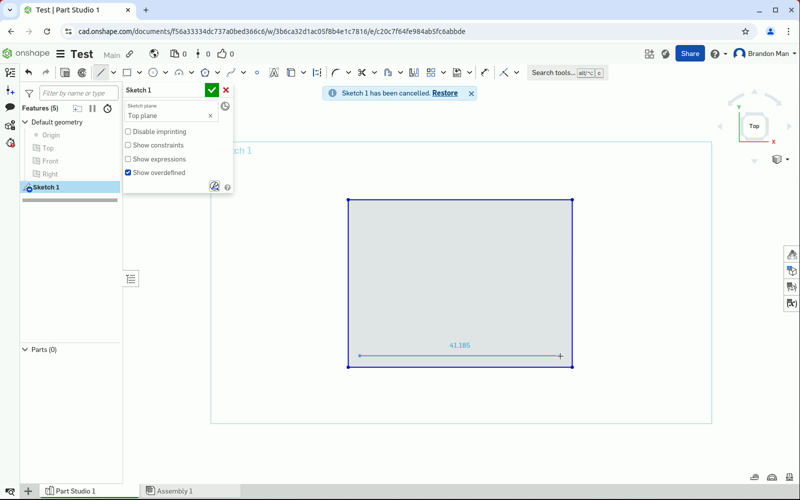
key_up(shift)
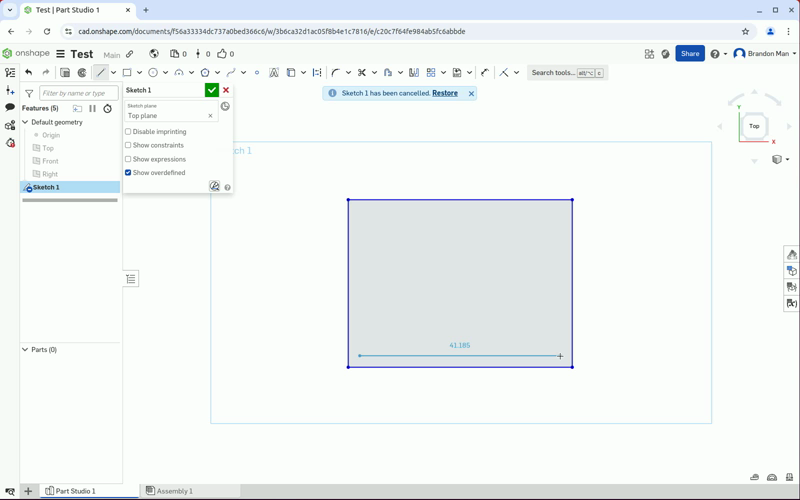
key_down(shift)
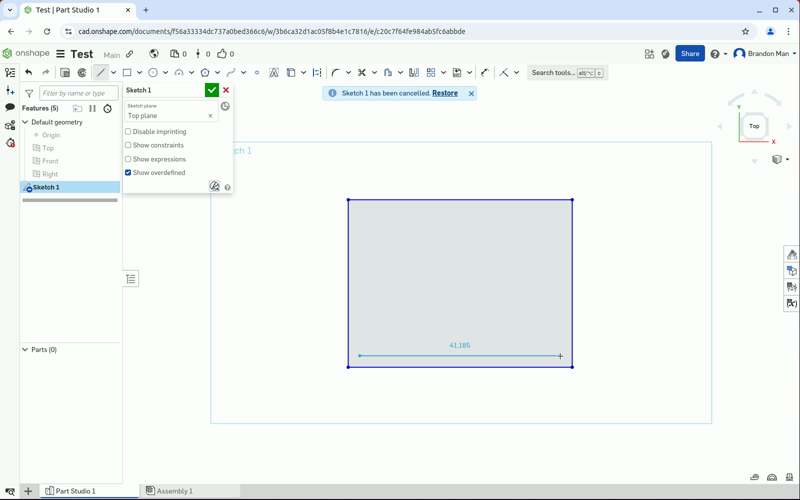
mouse_move(560, 211)
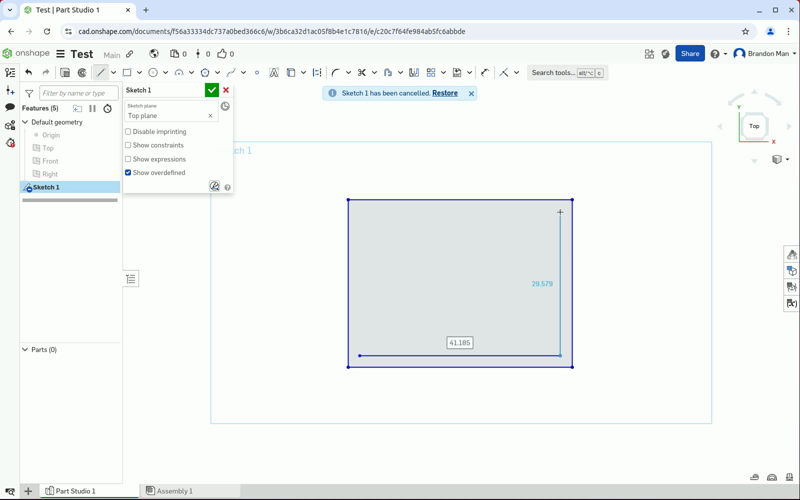
click(560, 211)
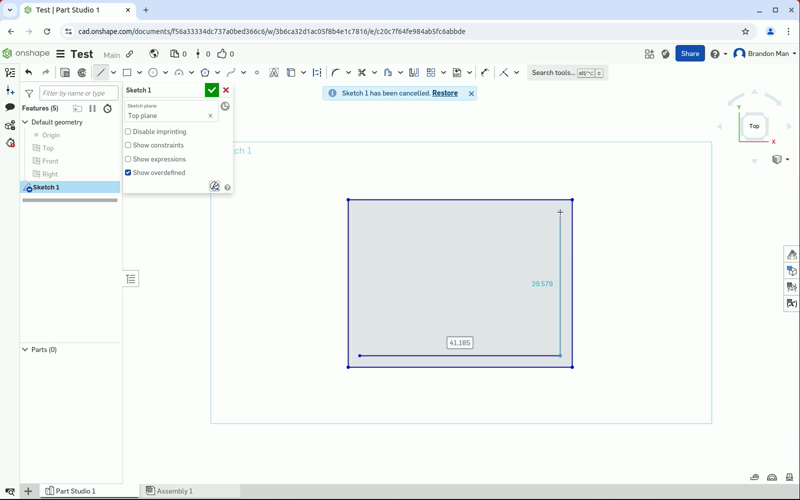
key_up(shift)
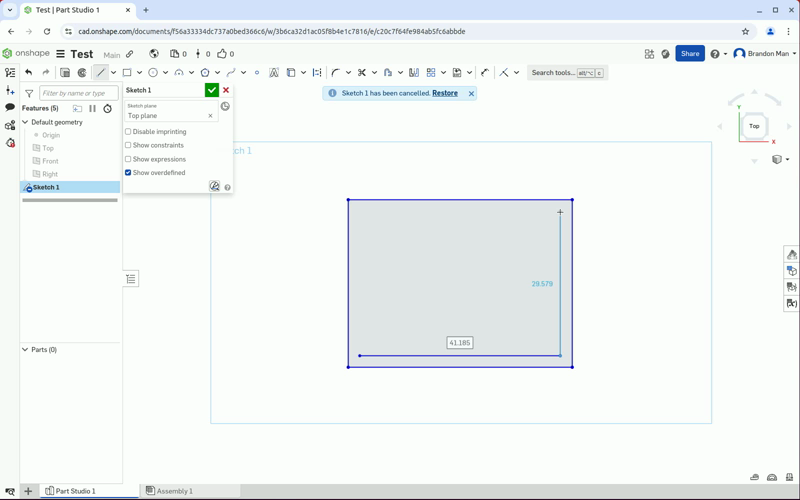
key_down(shift)
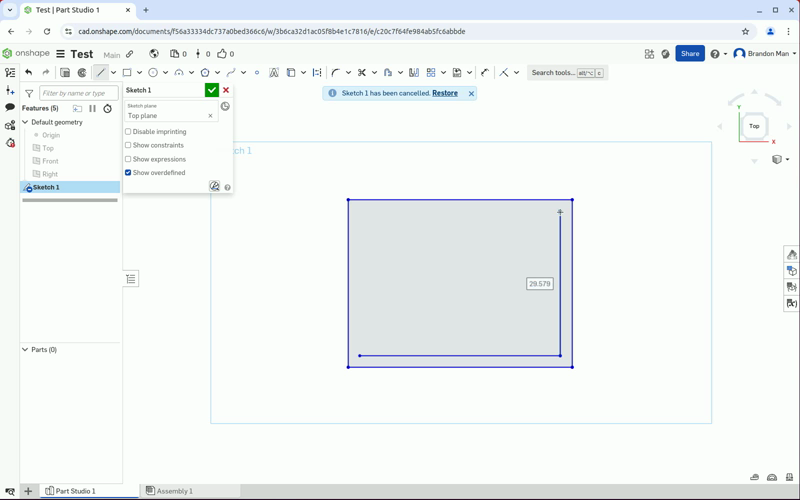
mouse_move(359, 211)
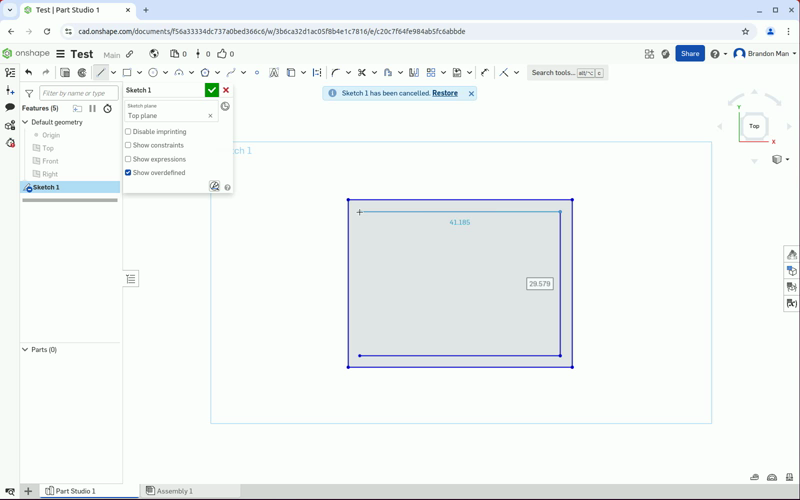
click(359, 211)
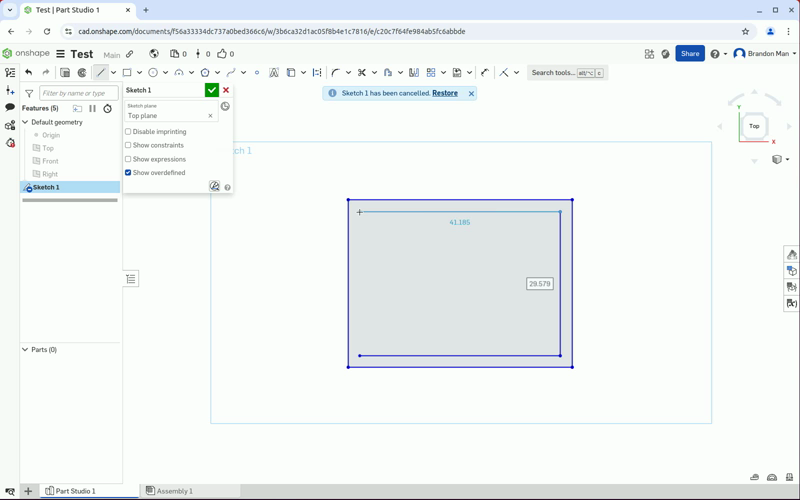
key_up(shift)
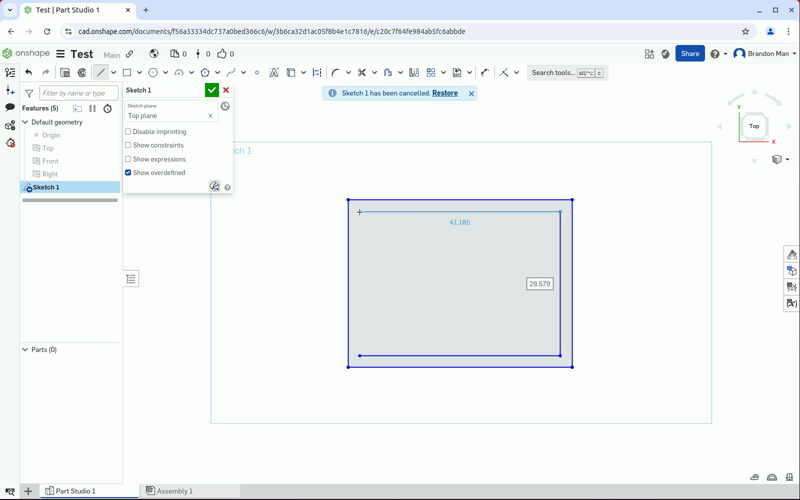
key_down(shift)
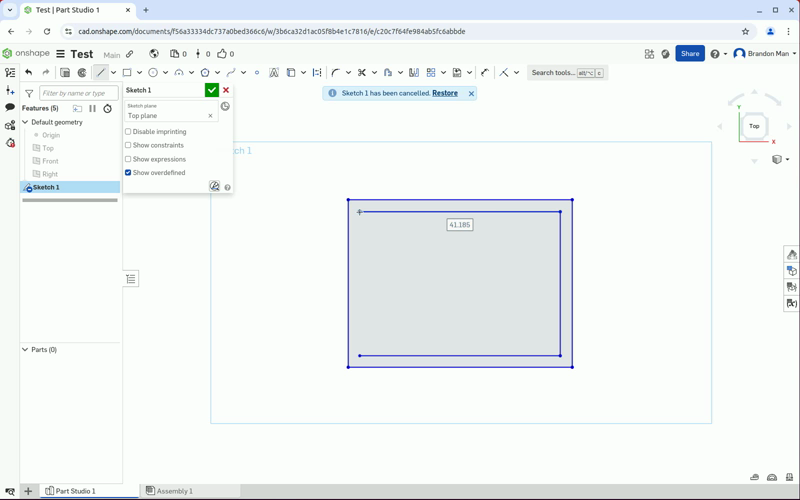
mouse_move(359, 355)
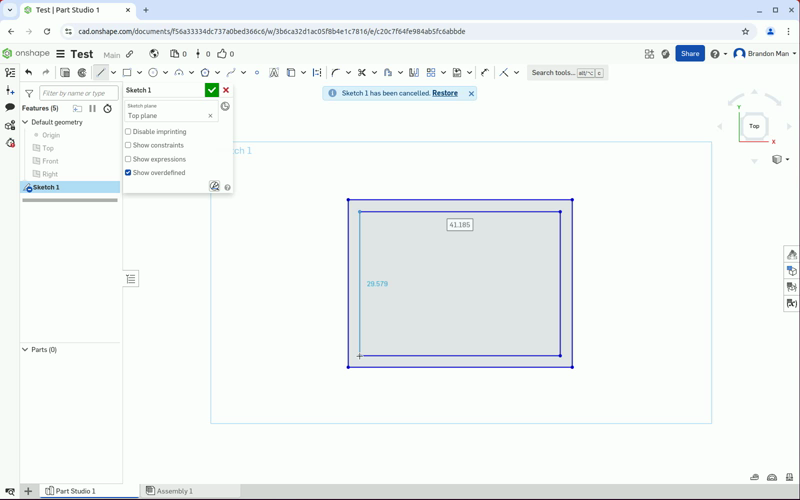
key_up(shift)
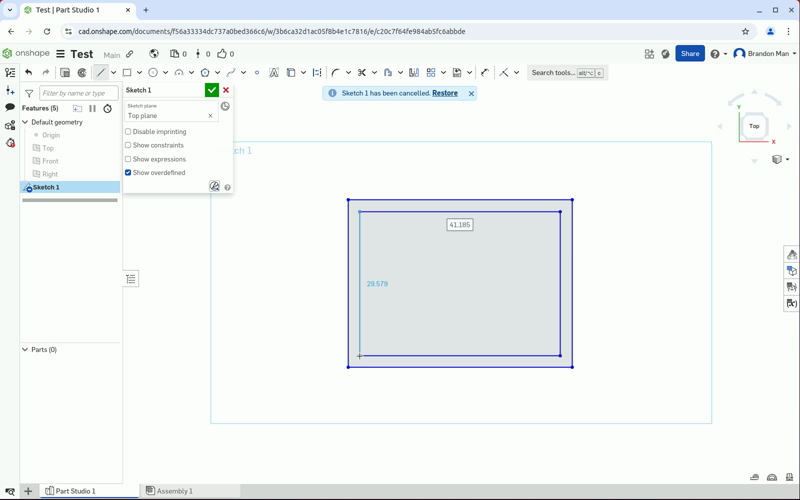
click(359, 355)
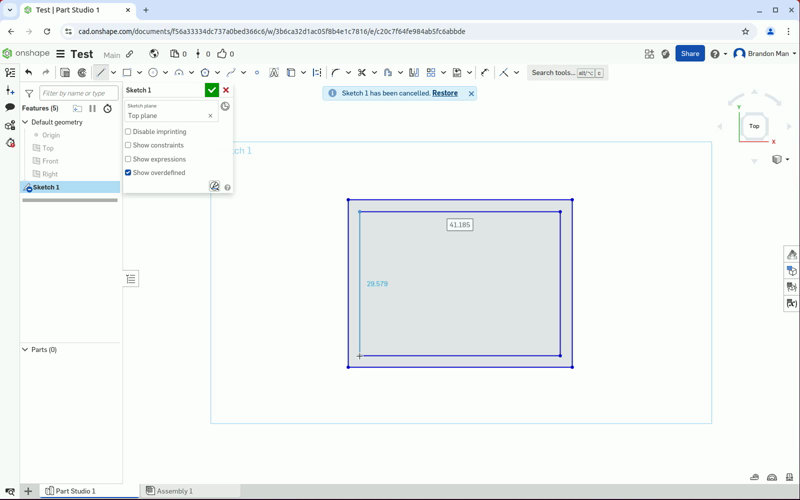
key(esc)
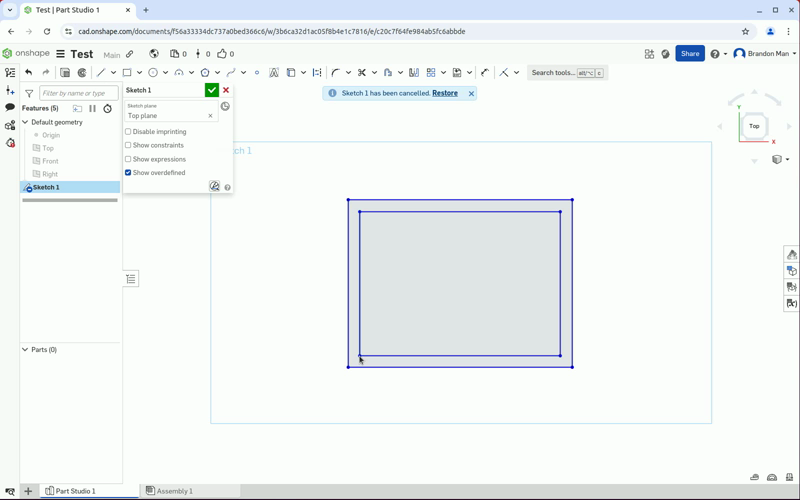
mouse_move(566, 208)
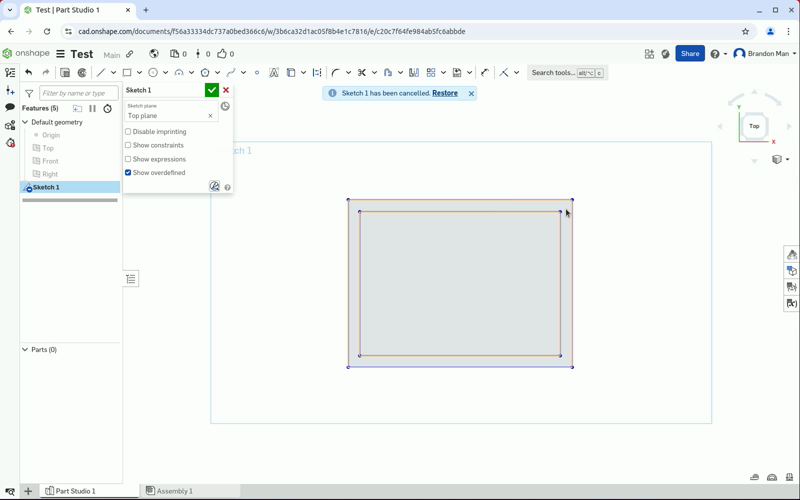
click(566, 208)
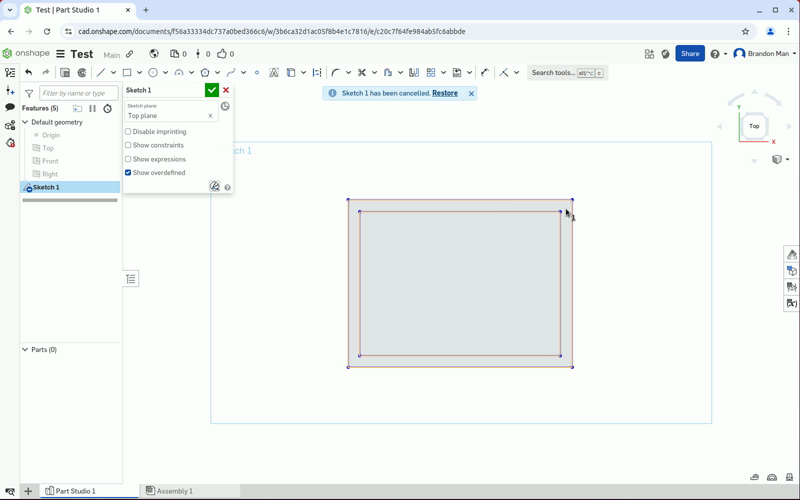
mouse_move(73, 352)
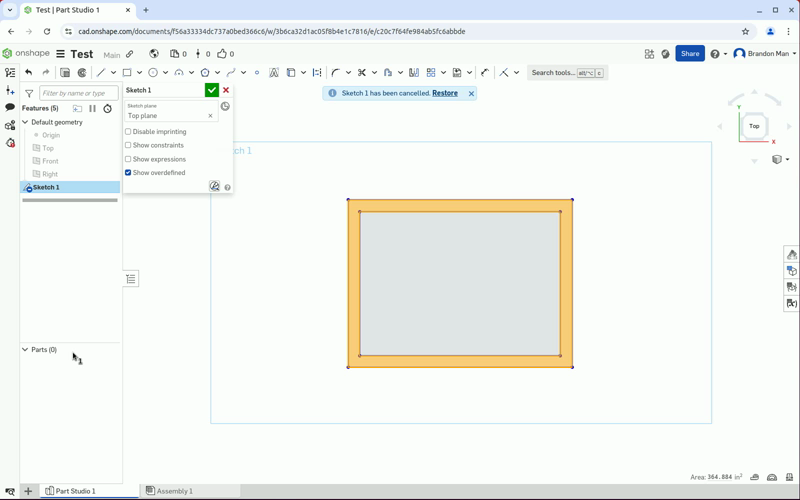
key(shift+y)
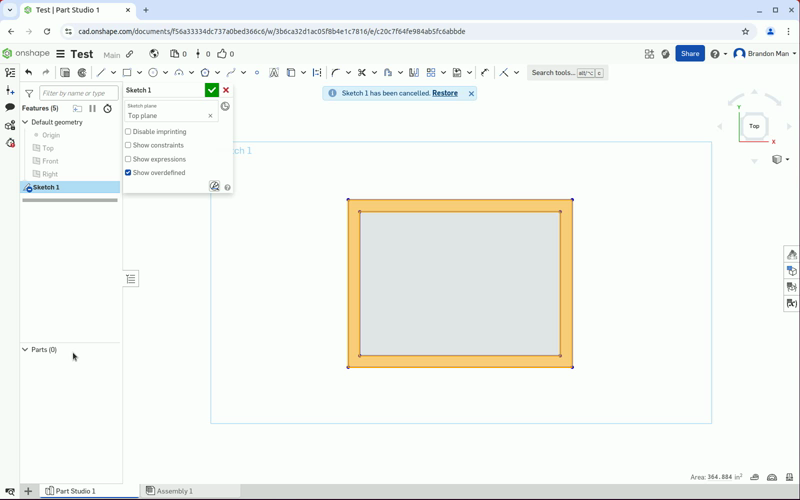
key(shift+e)
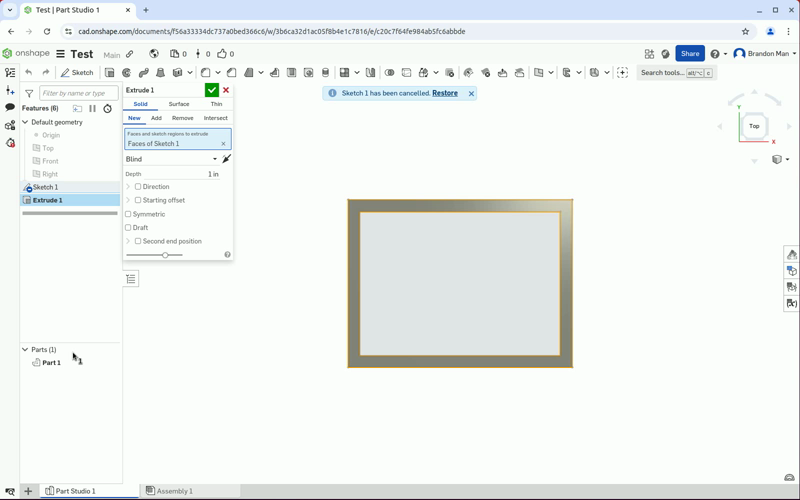
mouse_move(143, 106)
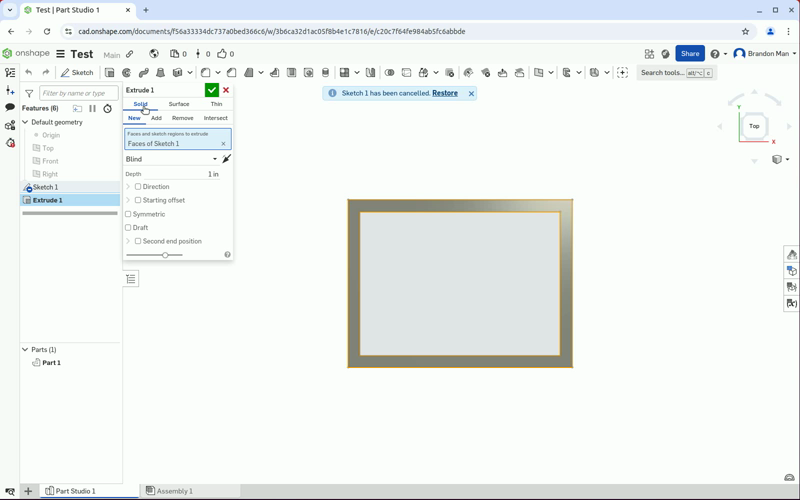
click(143, 106)
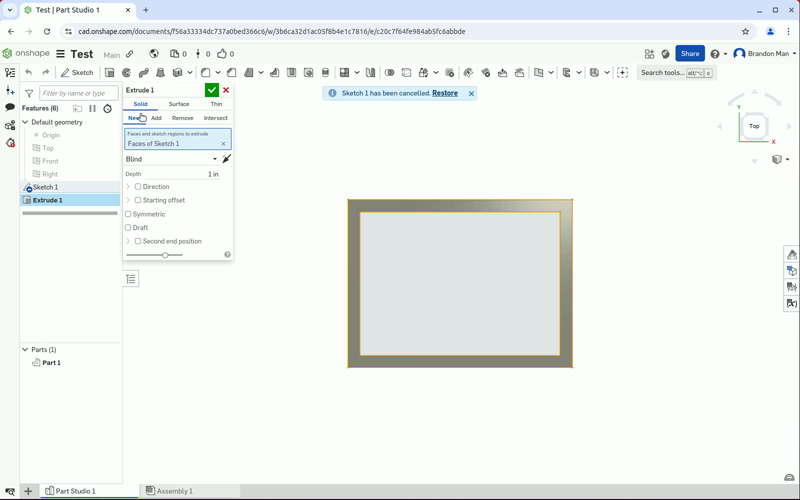
mouse_move(137, 120)
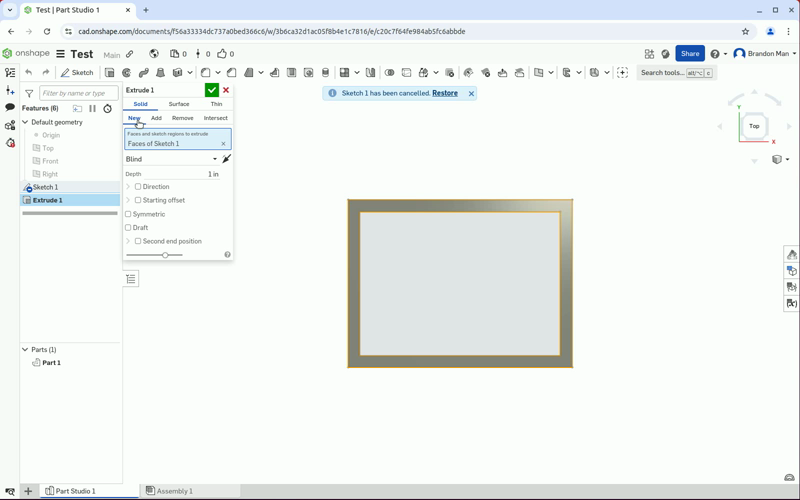
click(137, 120)
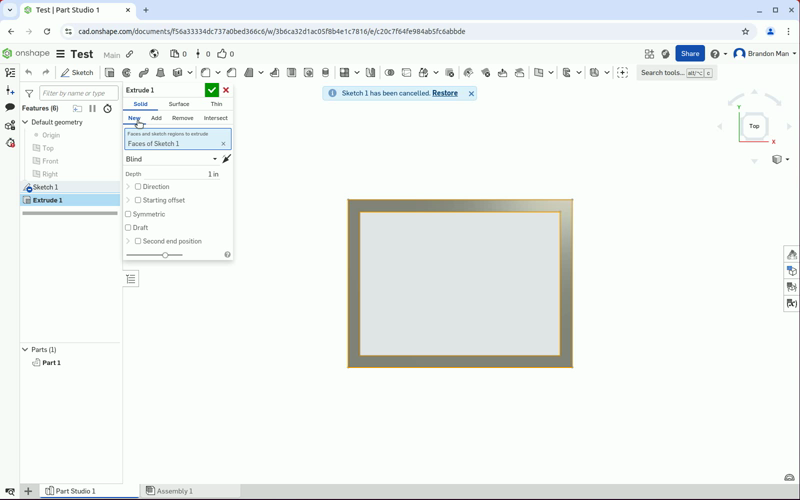
key(tab, 4)
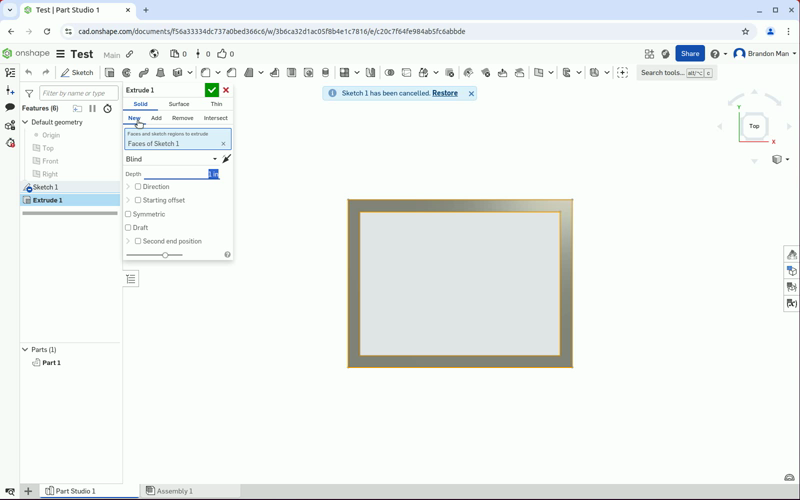
text(1.204)
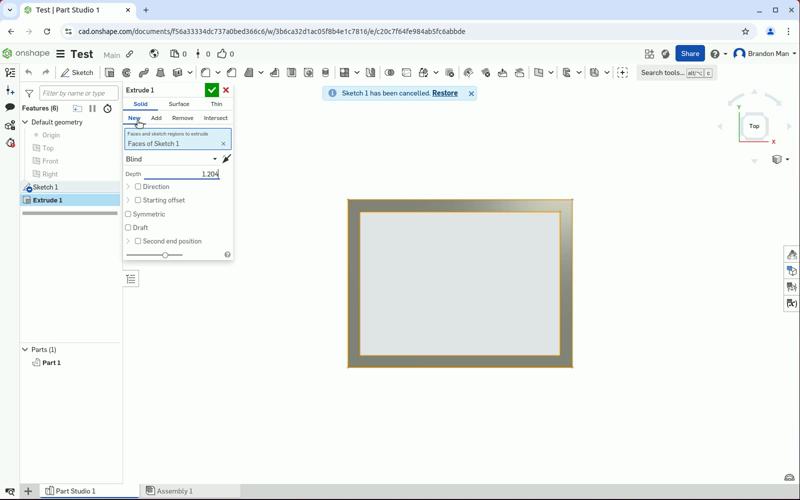
key(enter)
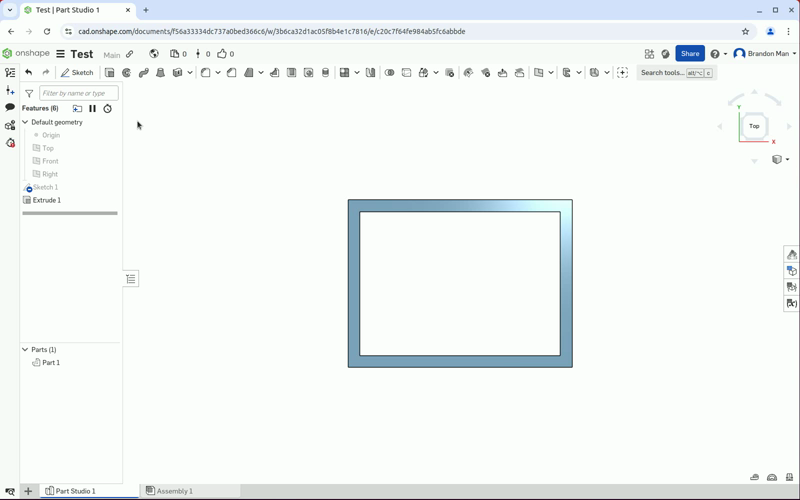
key(shift+h)
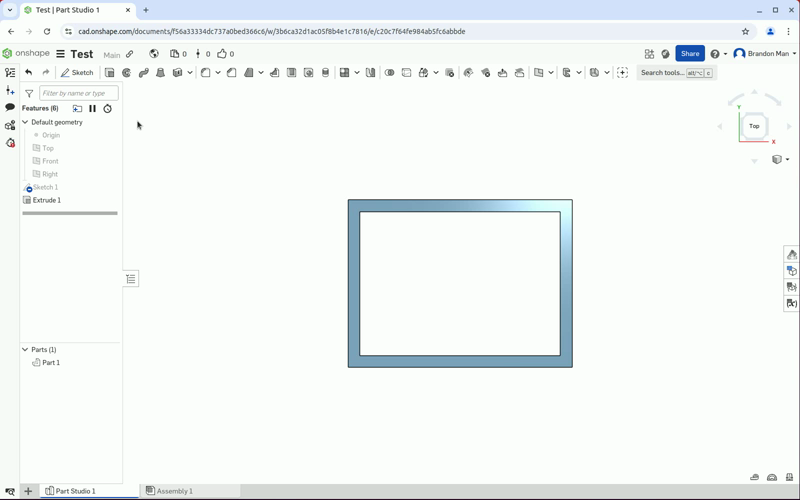
key(shift+h)
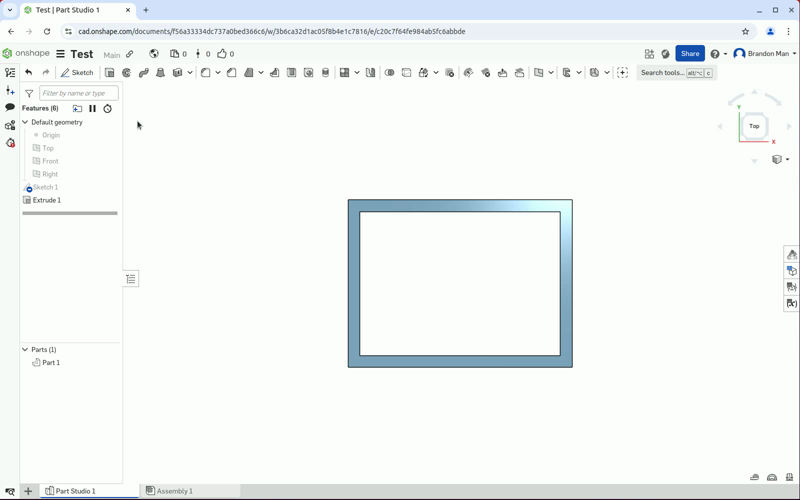
mouse_move(73, 189)
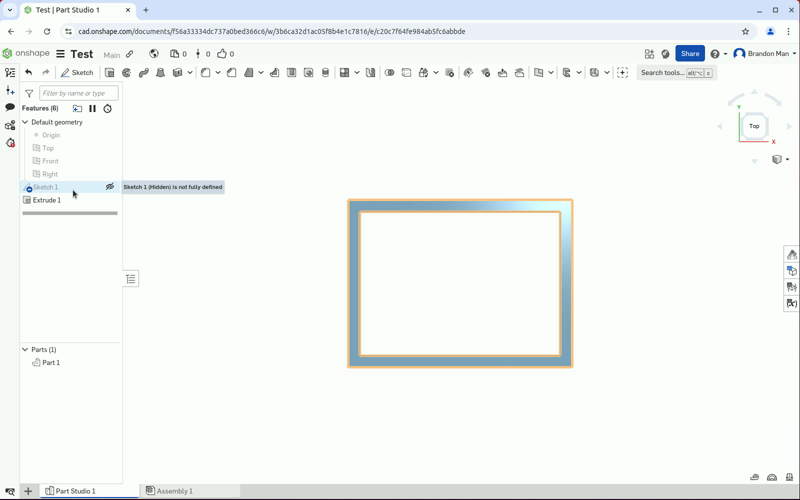
click(73, 189)
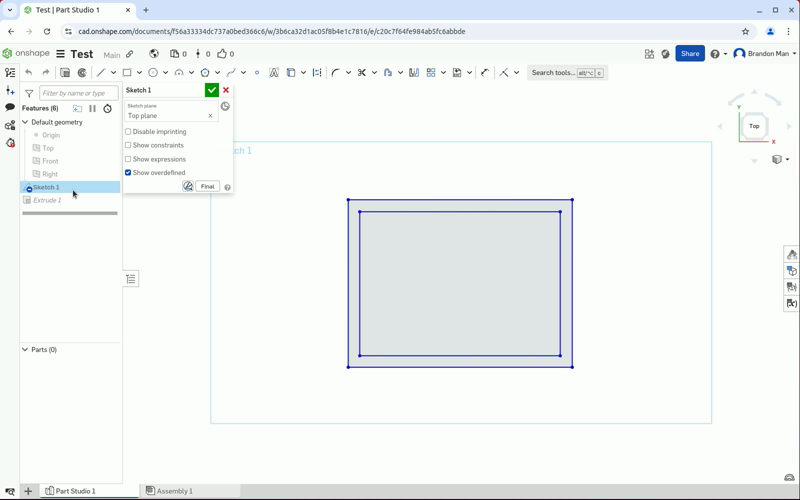
mouse_move(229, 92)
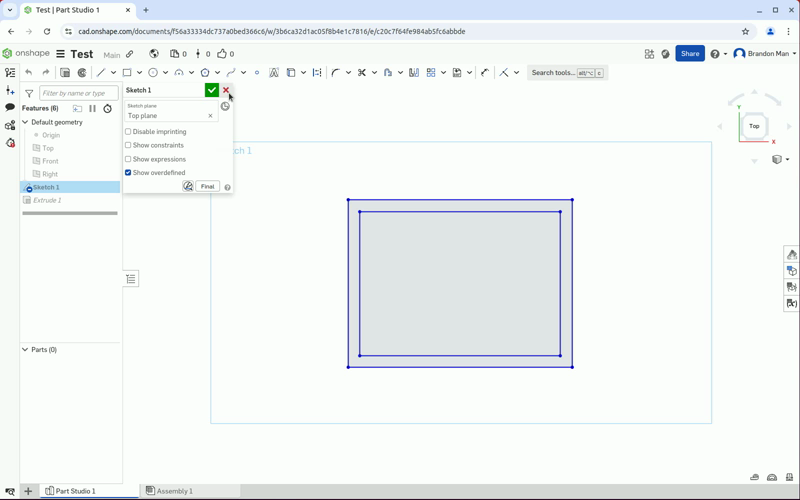
click(229, 92)
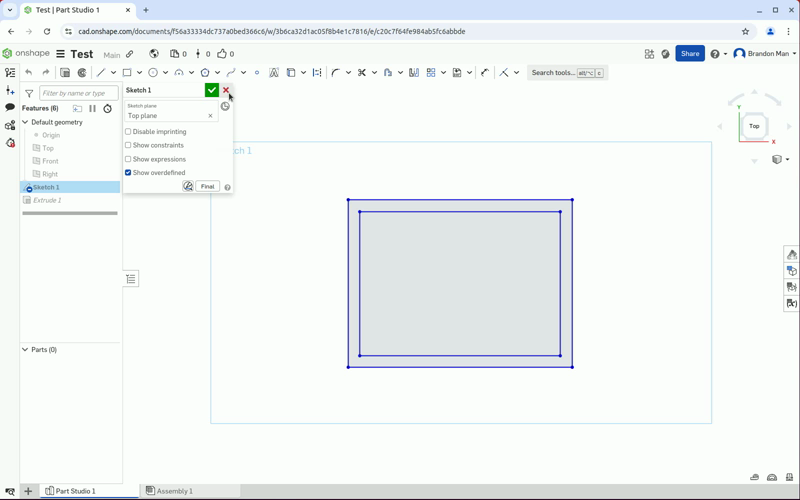
key(shift+s)
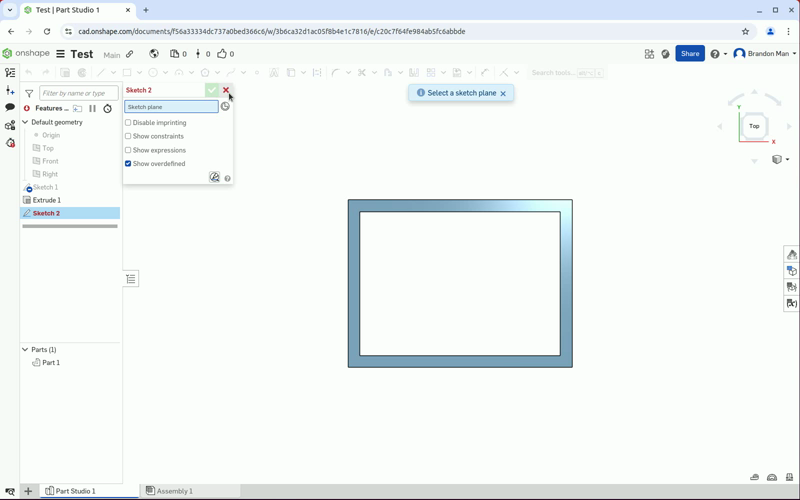
mouse_move(73, 150)
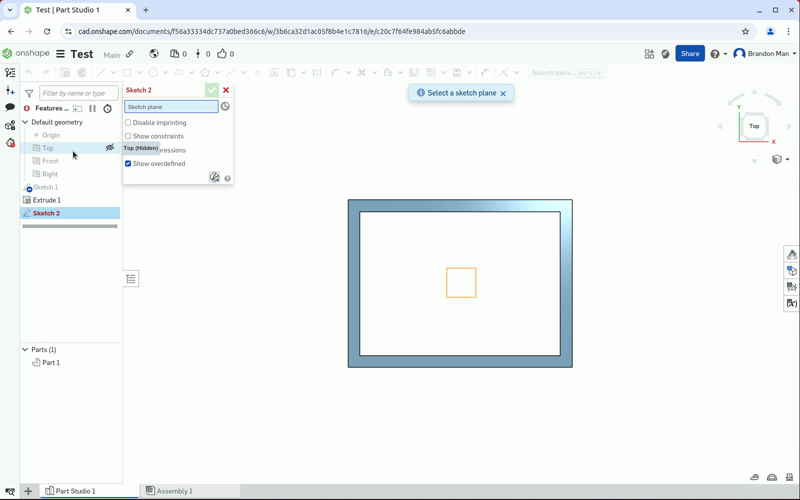
click(73, 150)
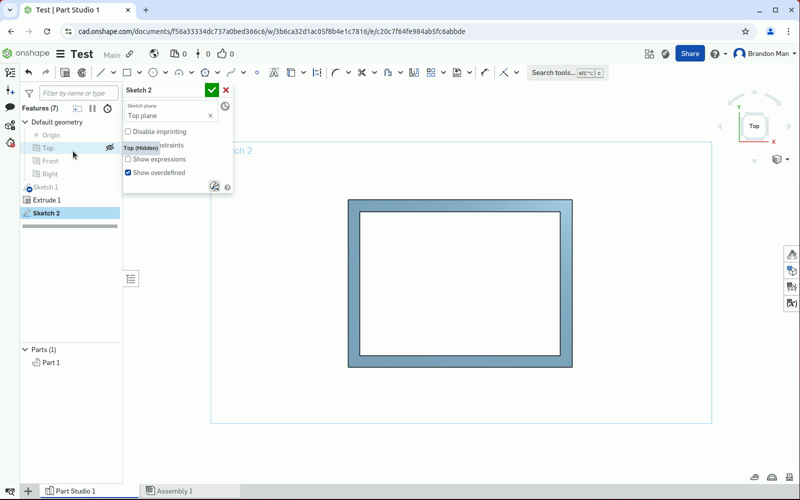
mouse_move(73, 352)
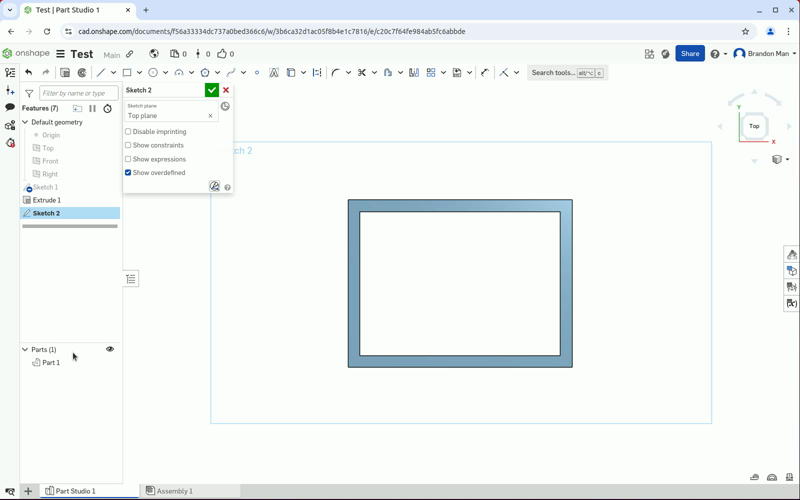
key(y)
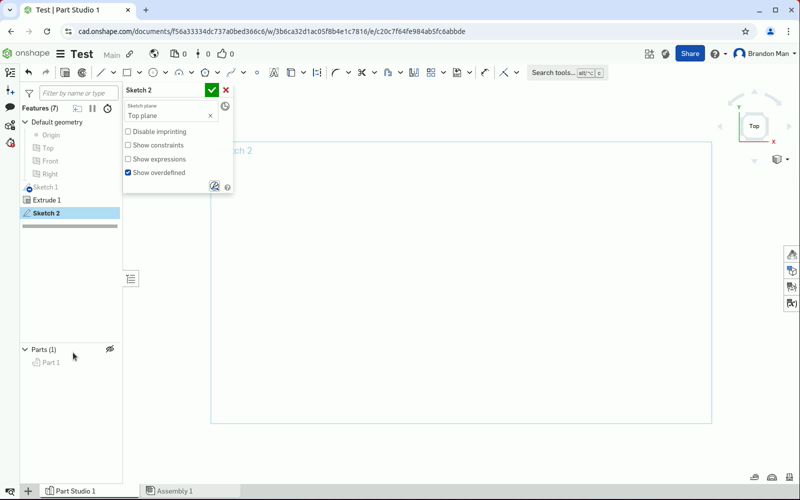
key(l)
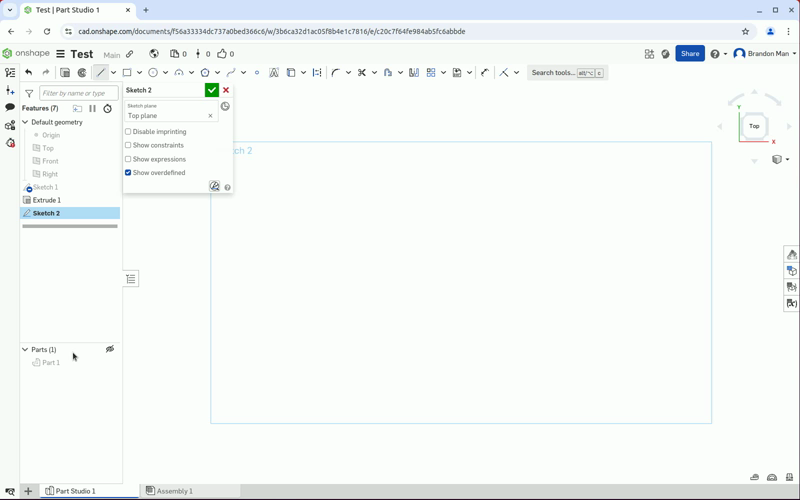
key_down(shift)
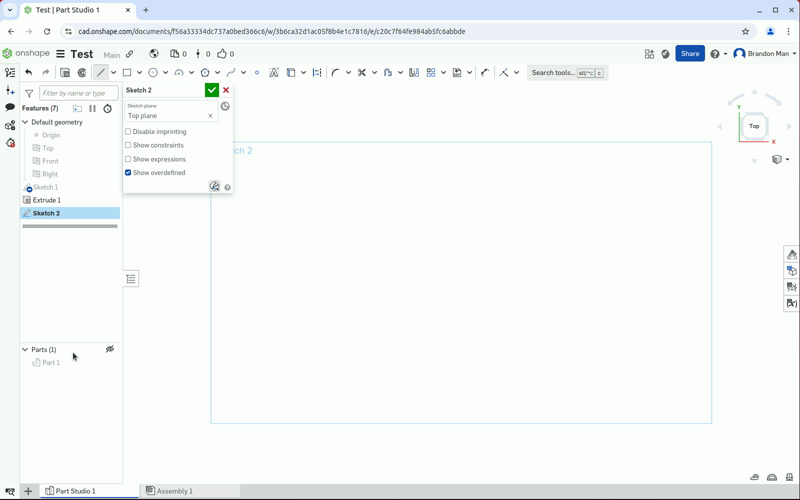
mouse_move(361, 354)
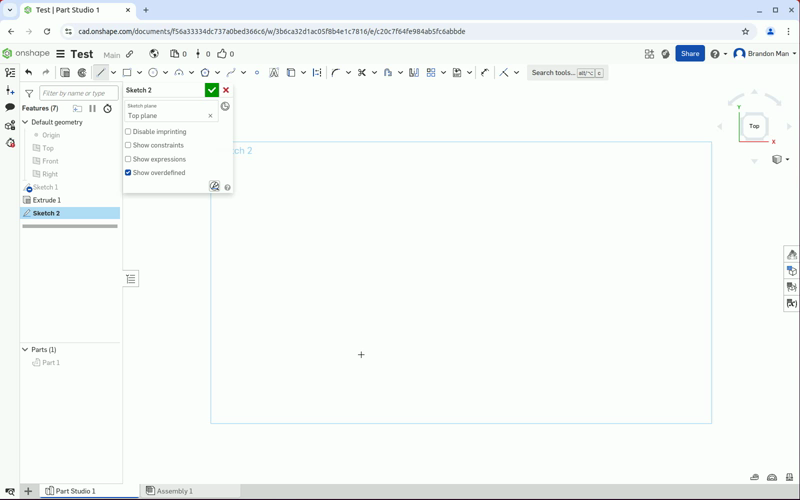
click(361, 354)
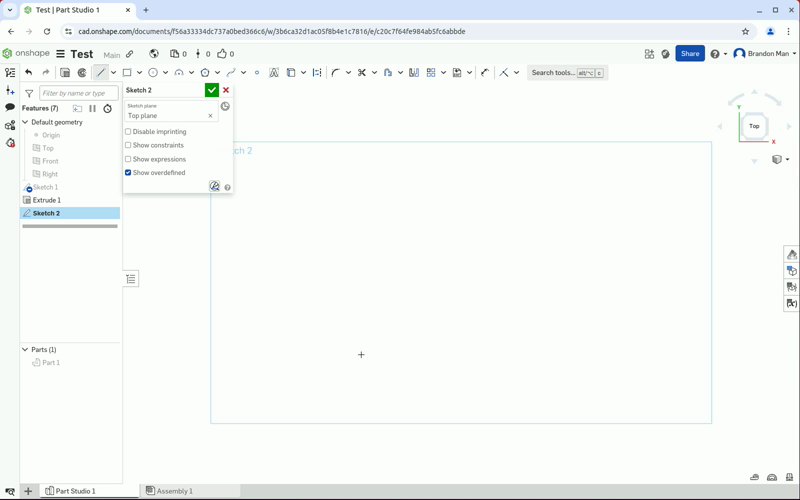
key_up(shift)
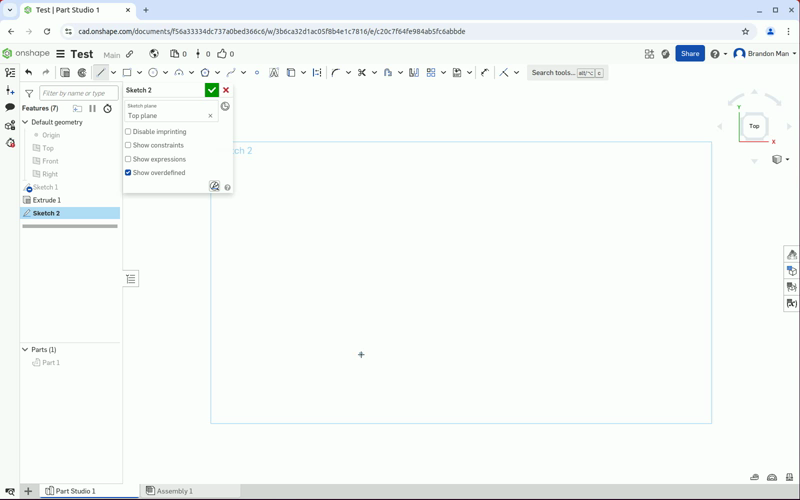
key_down(shift)
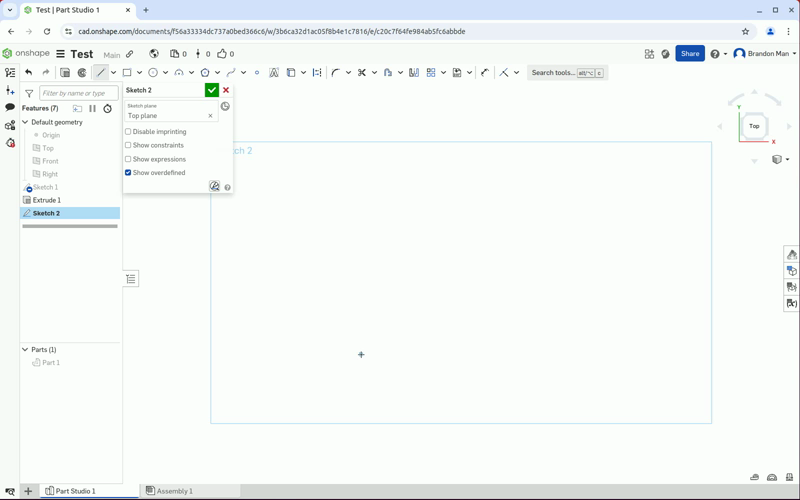
mouse_move(559, 354)
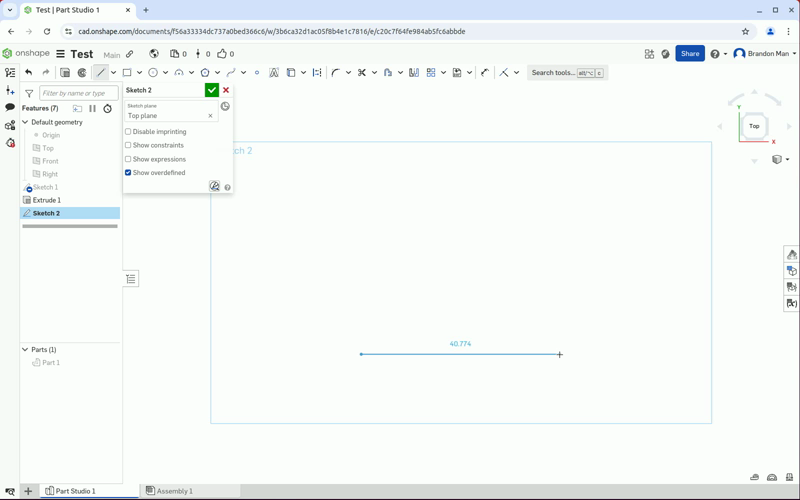
click(559, 354)
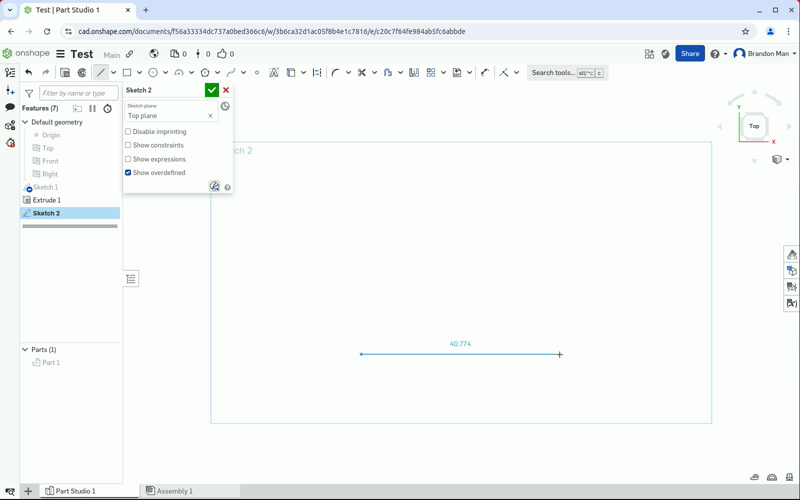
key_up(shift)
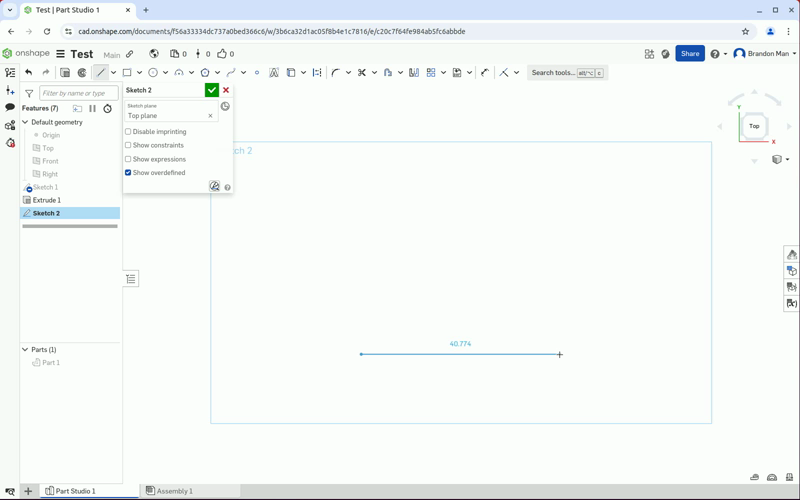
key_down(shift)
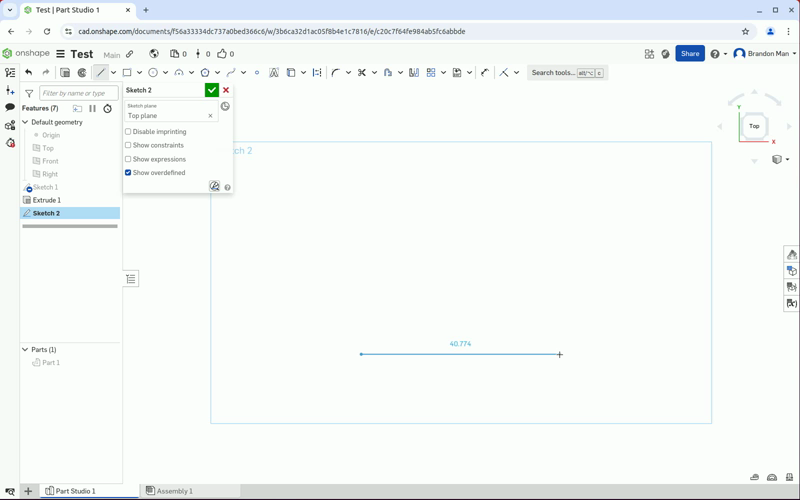
mouse_move(559, 212)
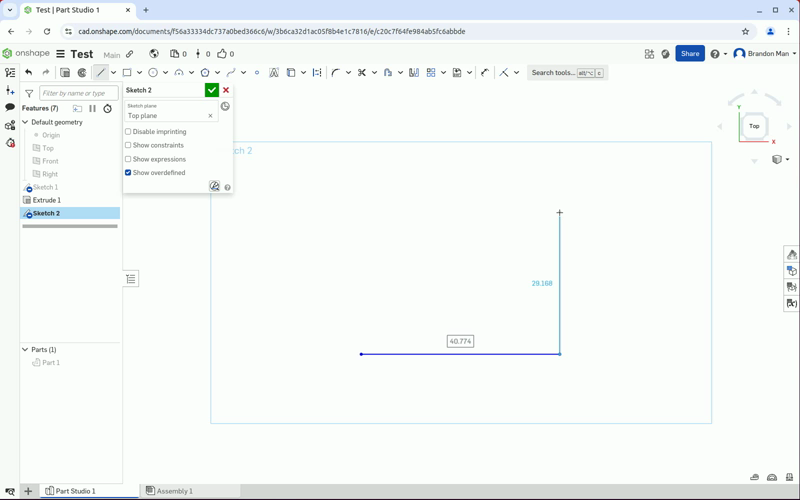
click(559, 212)
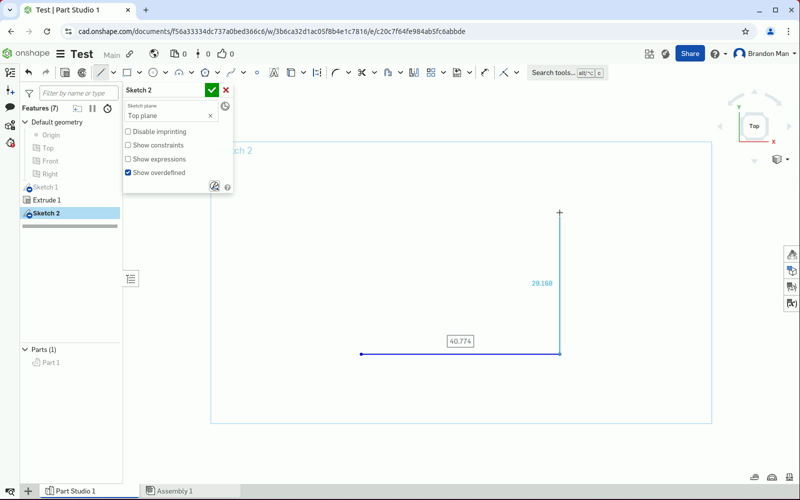
key_up(shift)
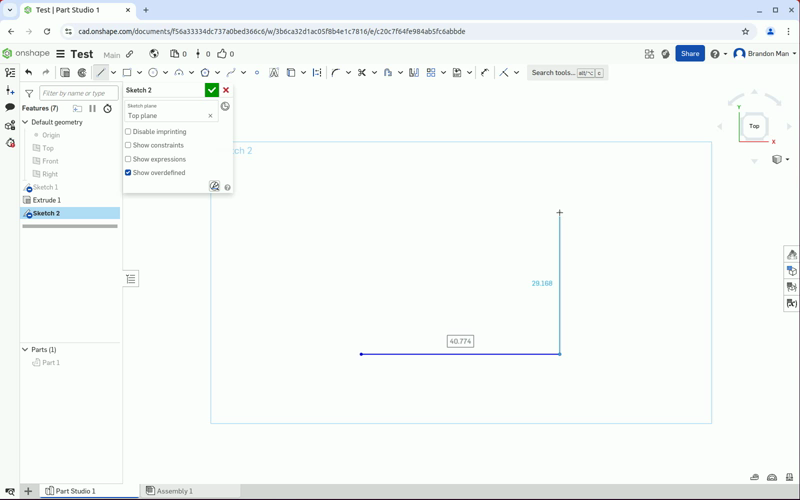
key_down(shift)
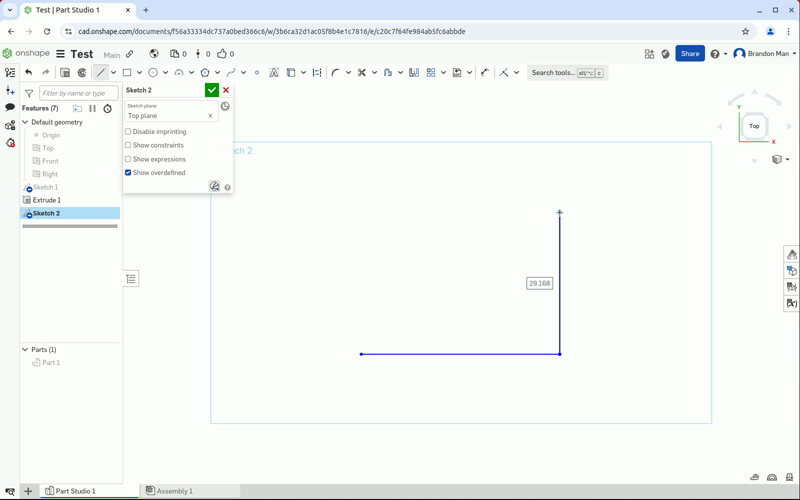
mouse_move(361, 212)
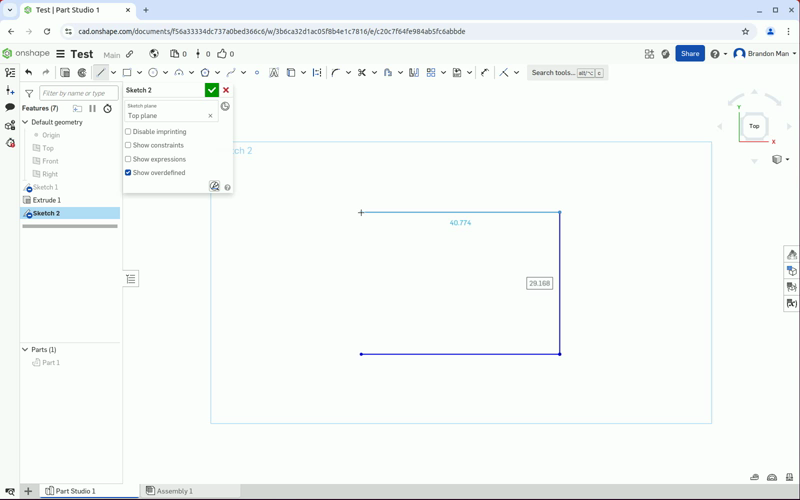
click(361, 212)
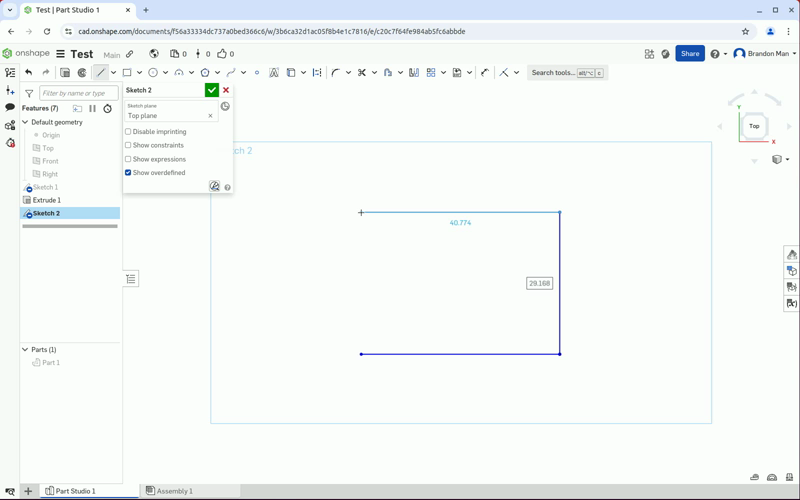
key_up(shift)
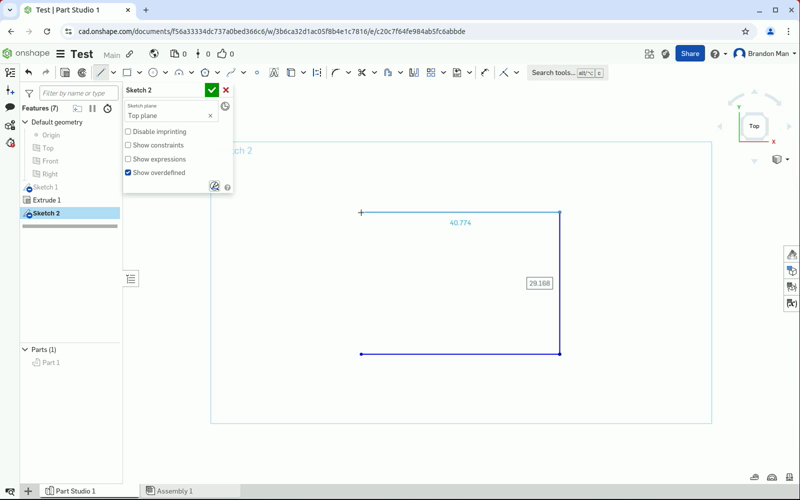
key_down(shift)
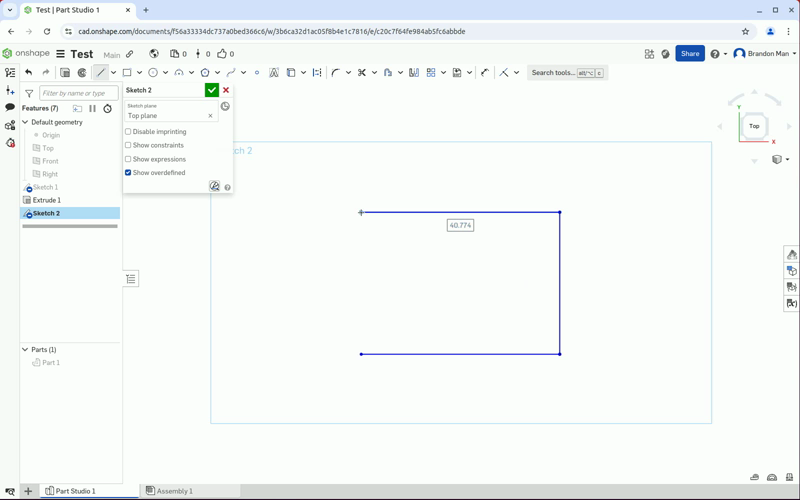
mouse_move(361, 354)
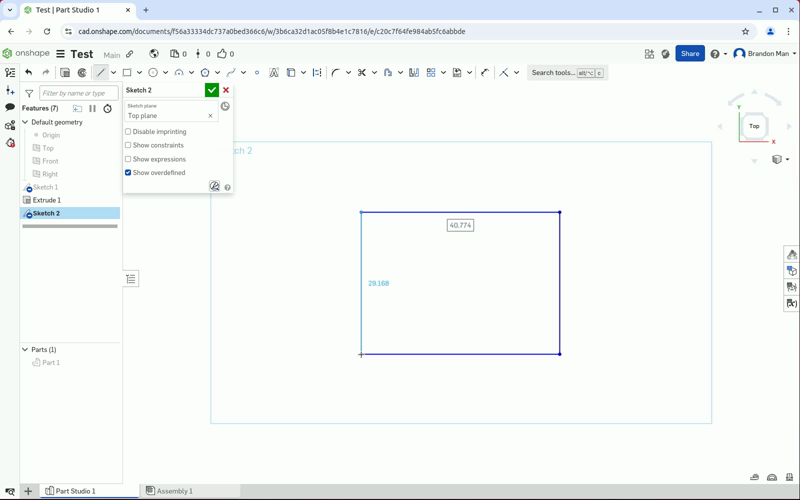
key_up(shift)
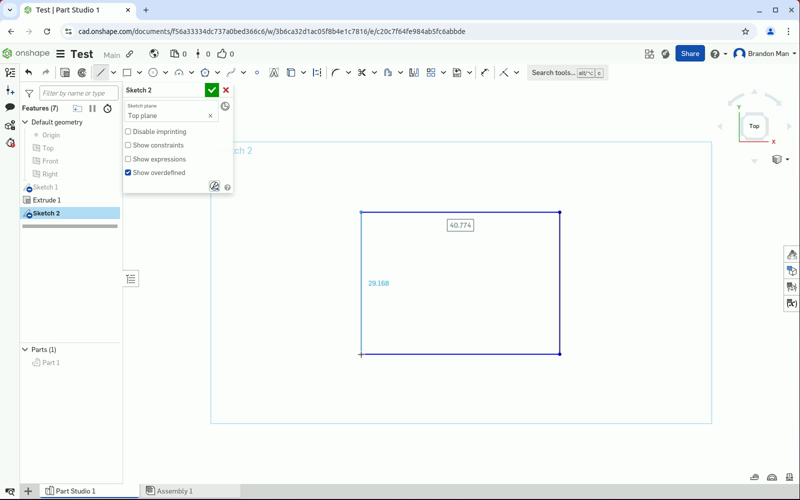
click(361, 354)
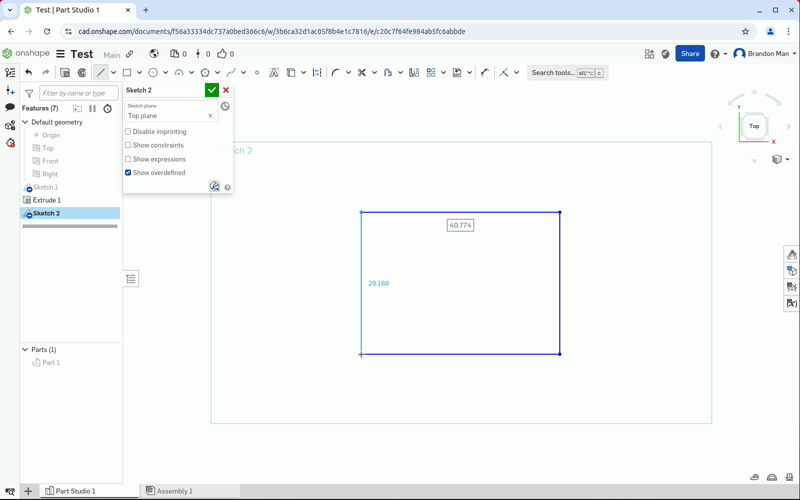
key(esc)
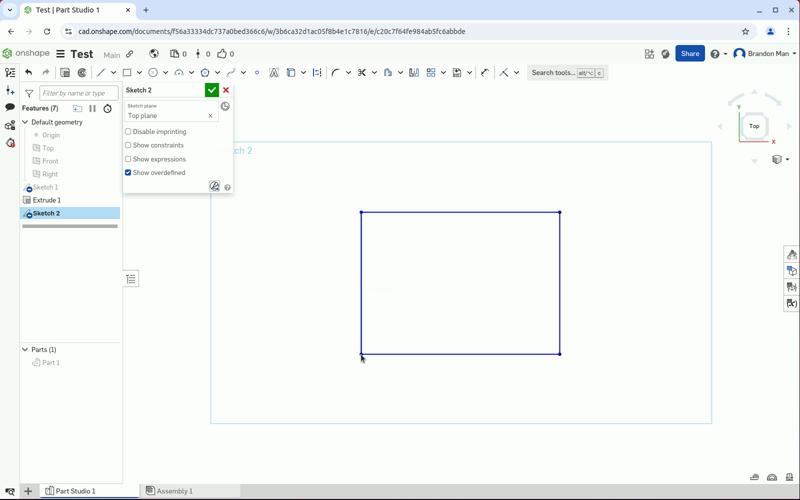
mouse_move(462, 269)
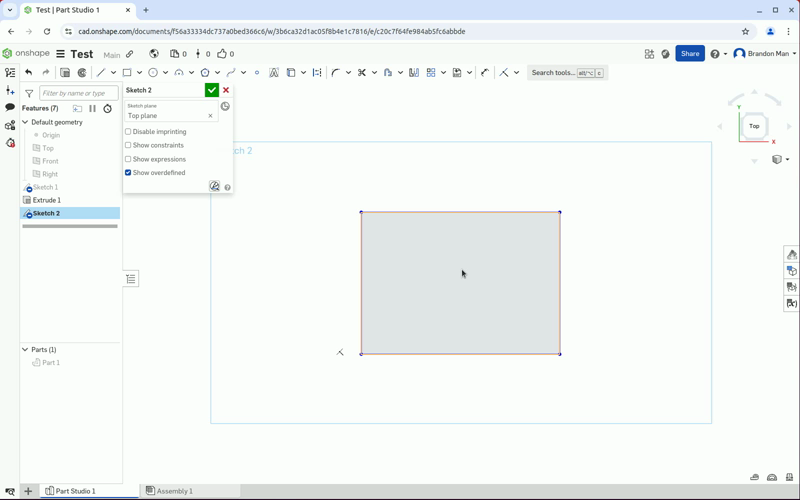
click(462, 269)
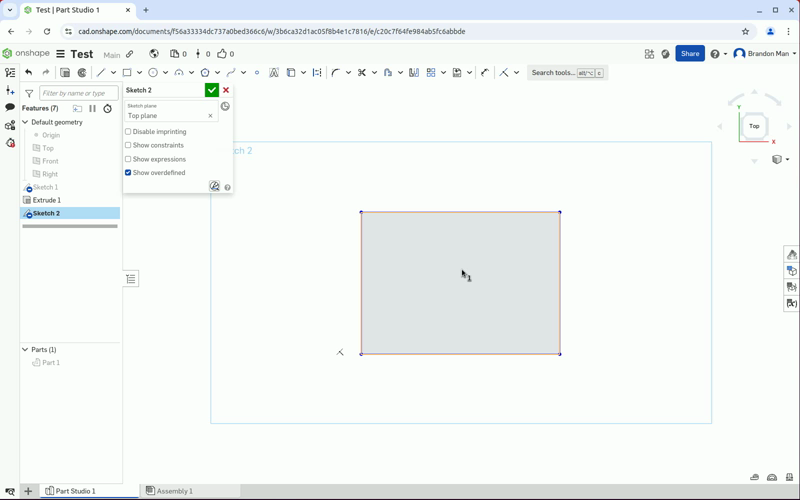
mouse_move(73, 352)
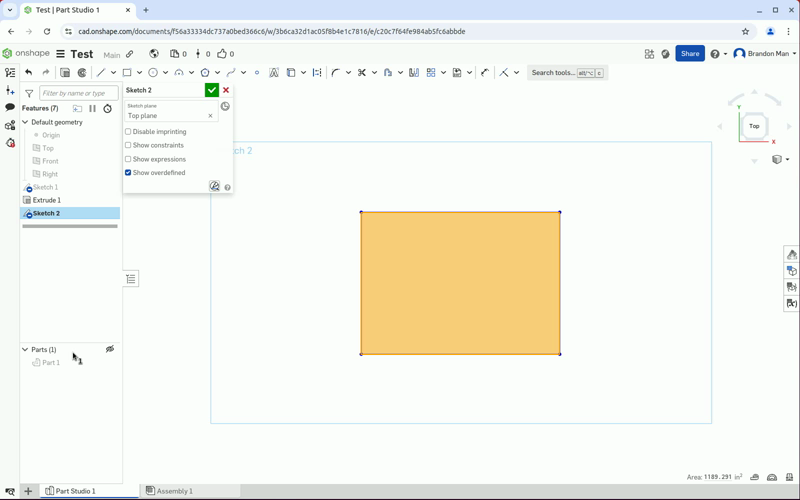
key(shift+y)
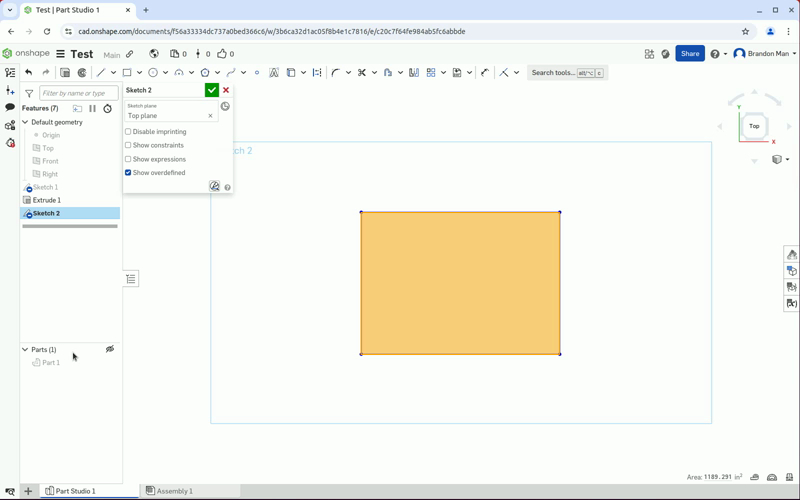
key(shift+e)
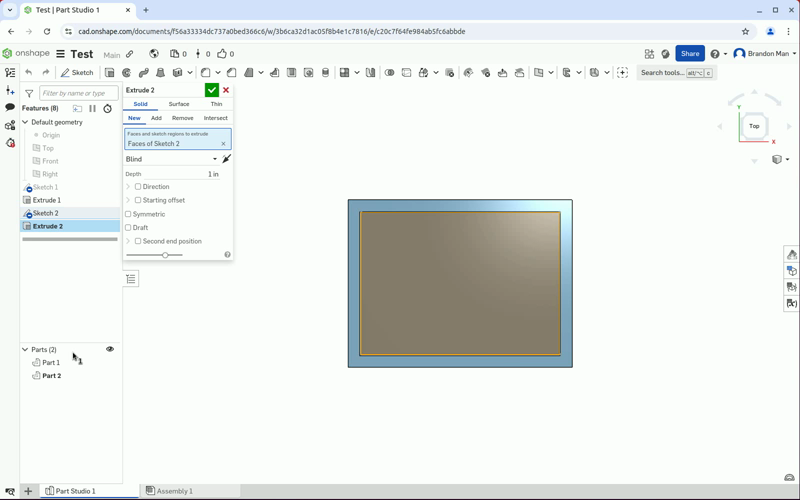
mouse_move(143, 106)
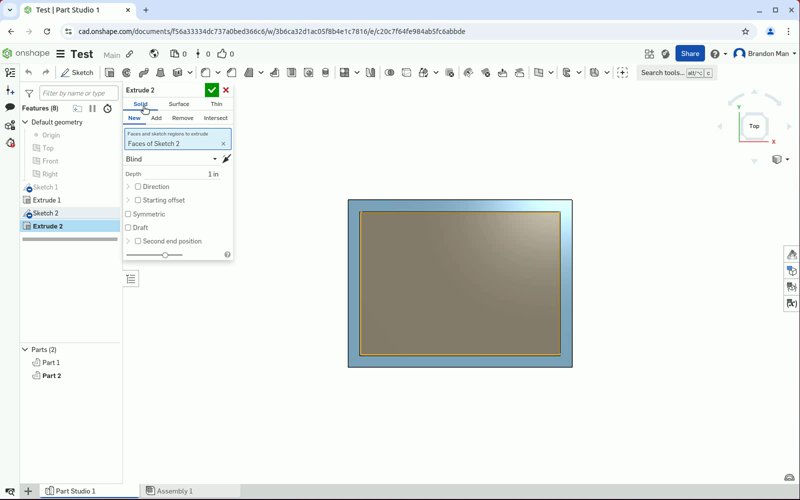
click(143, 106)
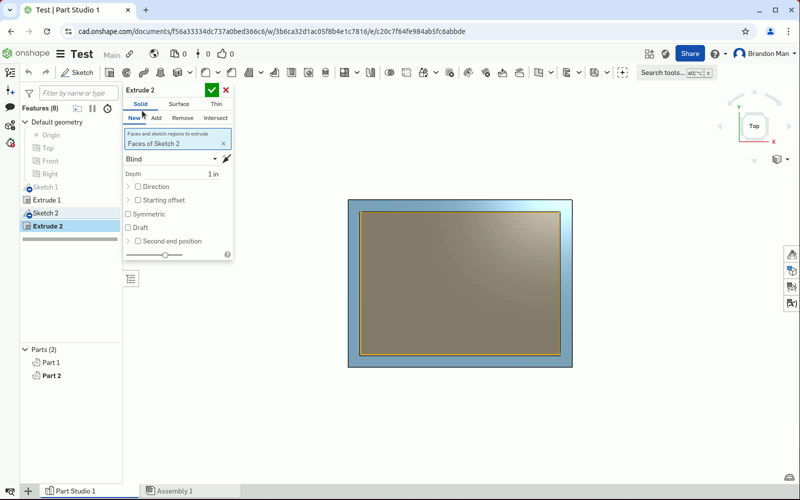
mouse_move(137, 120)
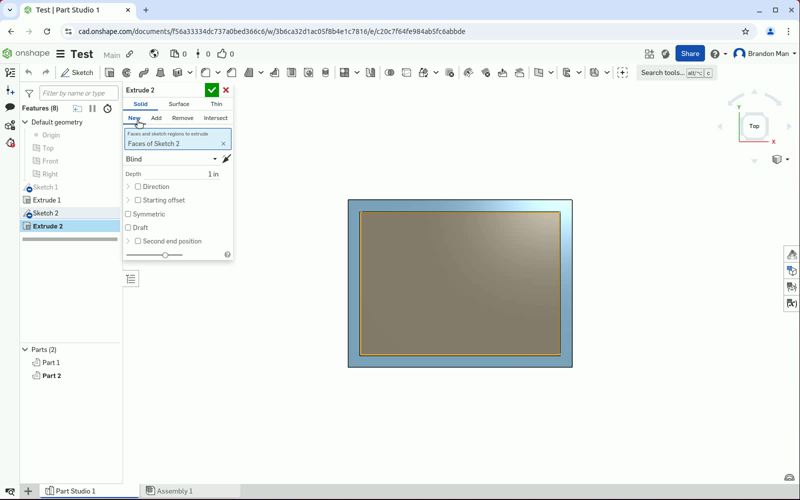
click(137, 120)
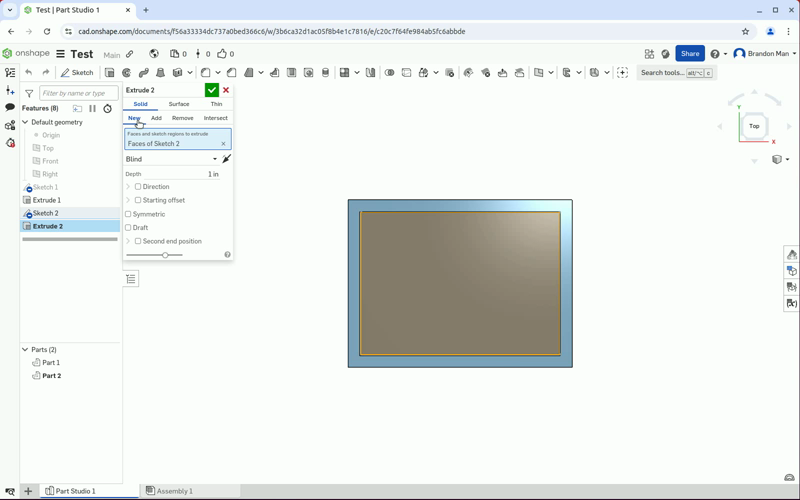
key(tab, 4)
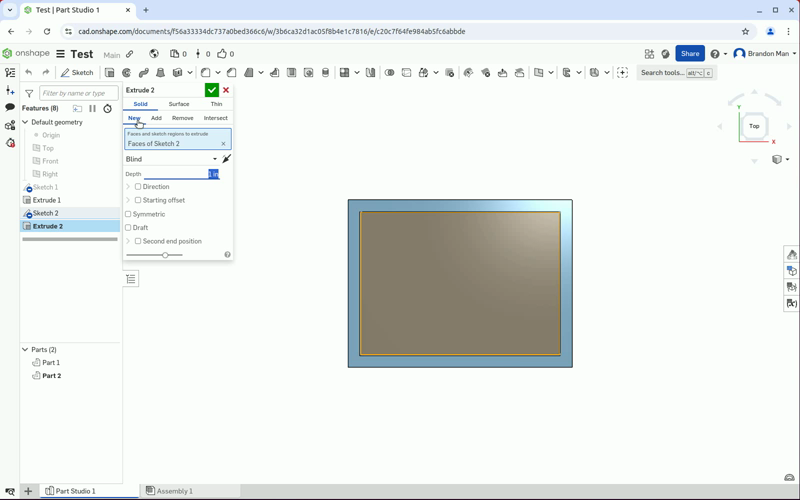
text(1.204)
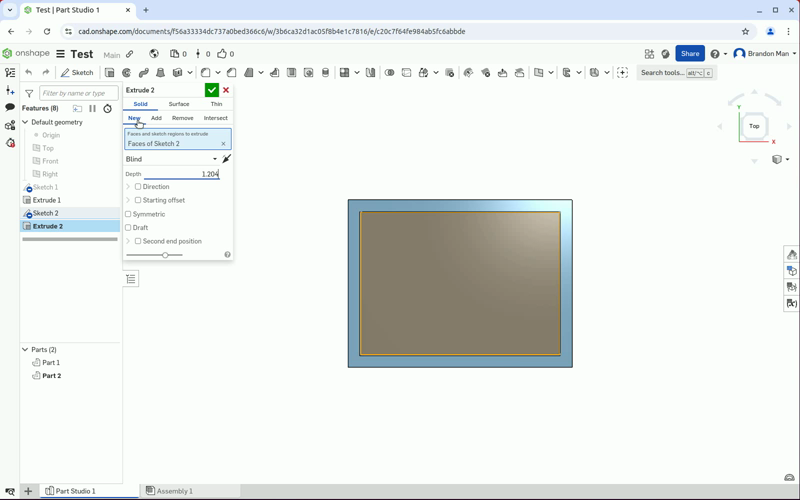
key(enter)
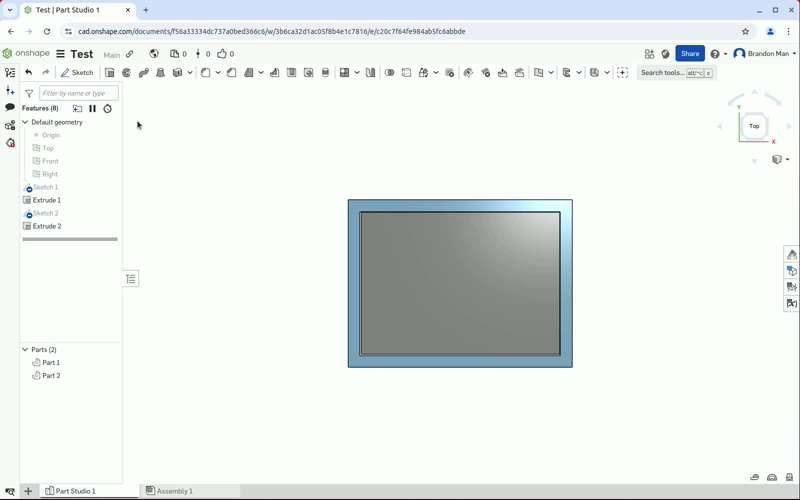
key(shift+h)
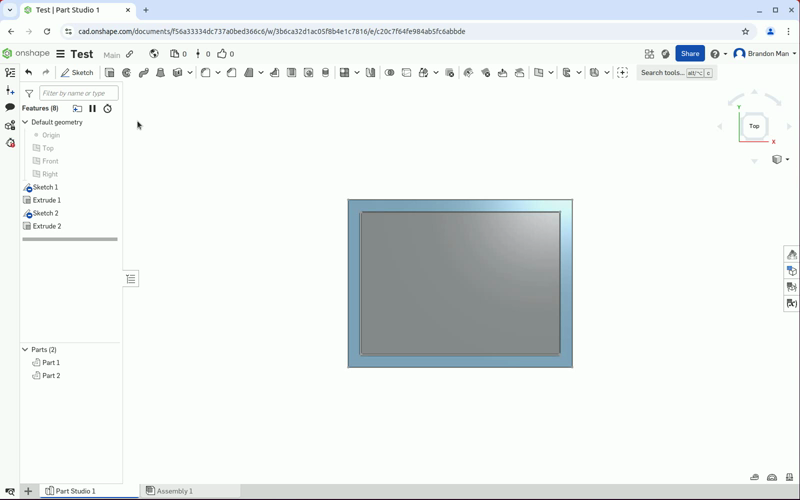
key(shift+h)
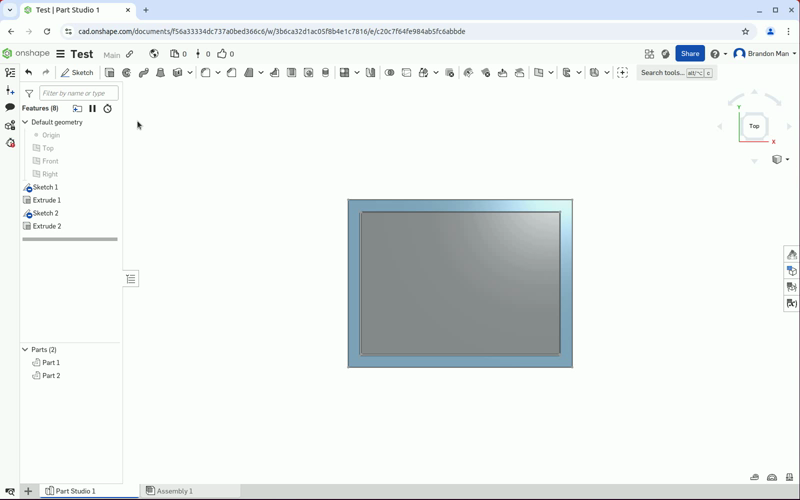
key(shift+7)
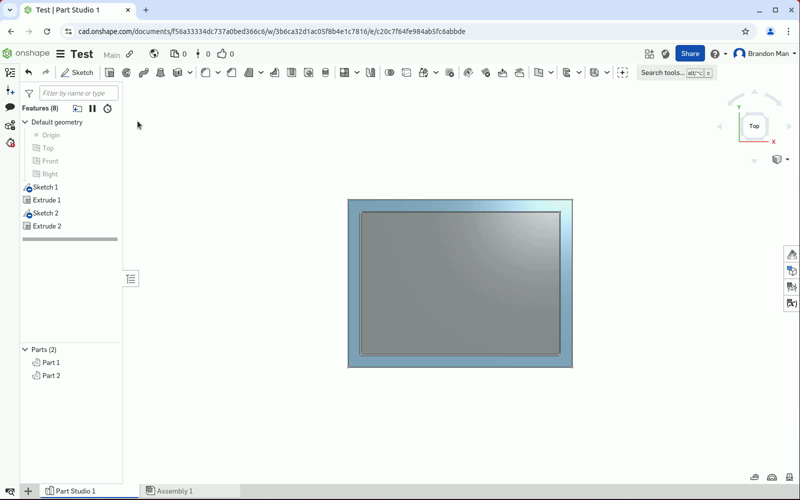
key(up, 3)
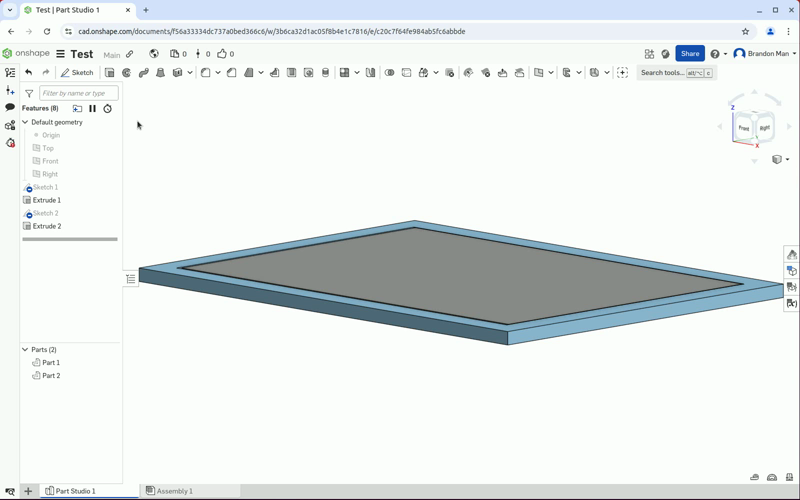
key(left, 3)
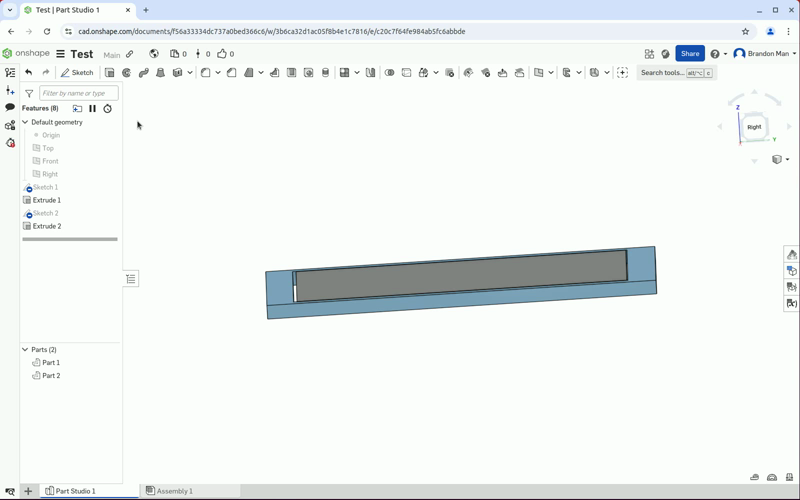
key(right, 3)
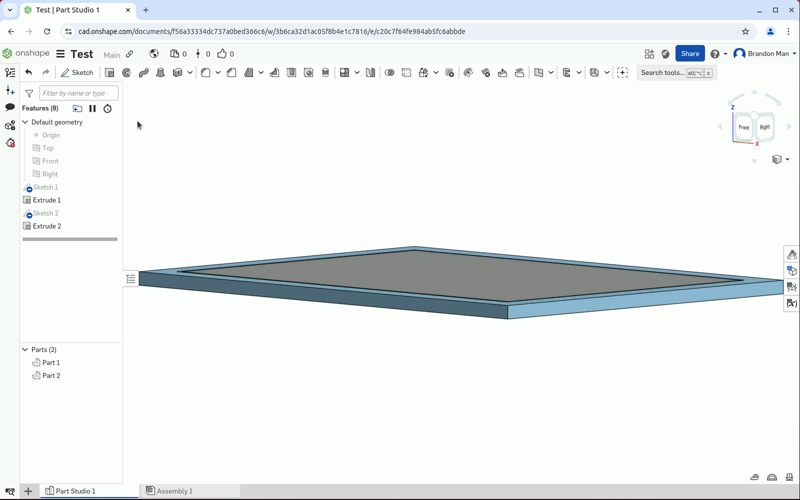
key(down, 3)
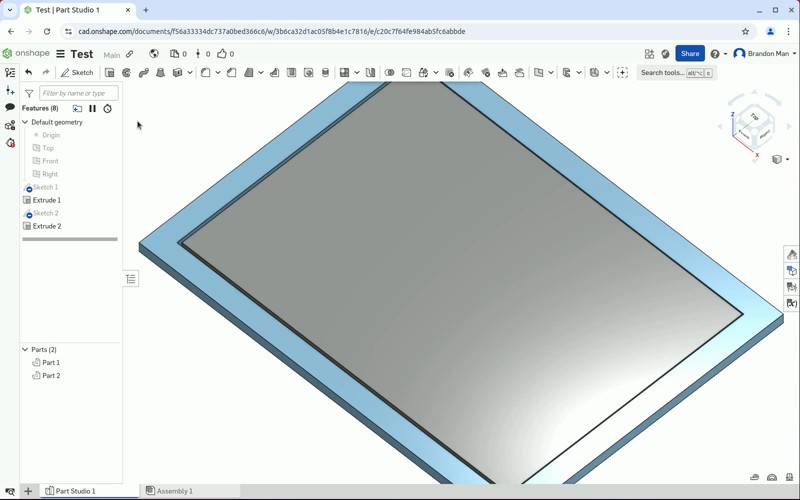
mouse_move(73, 189)
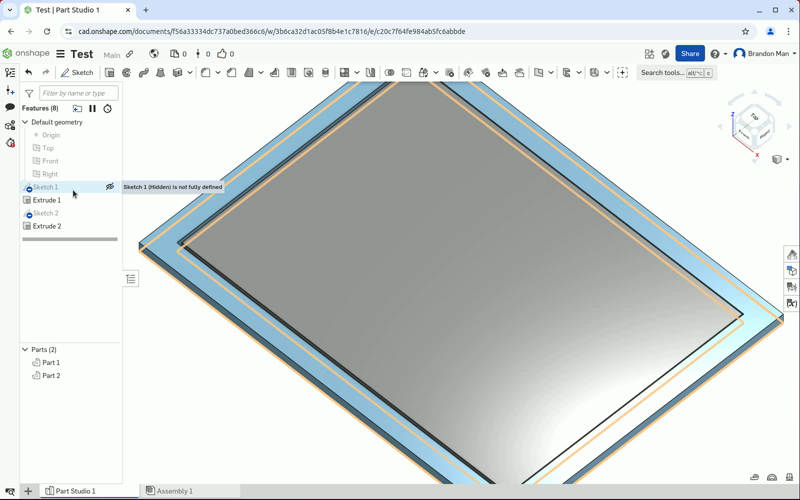
click(73, 189)